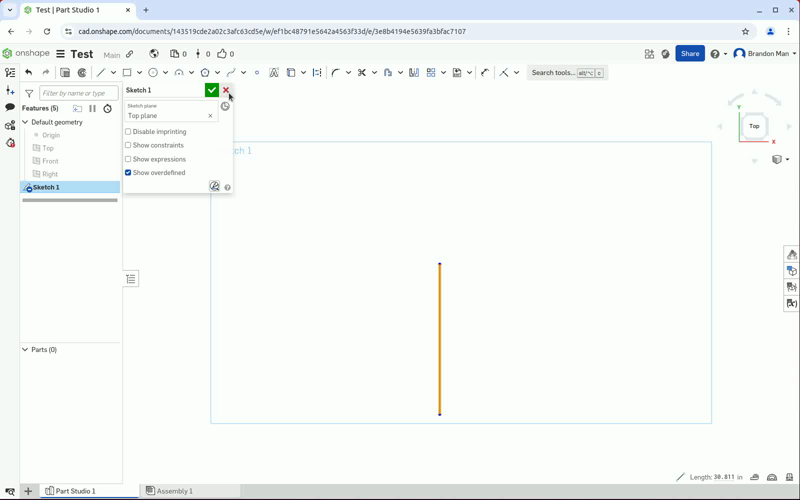
key(shift+h)
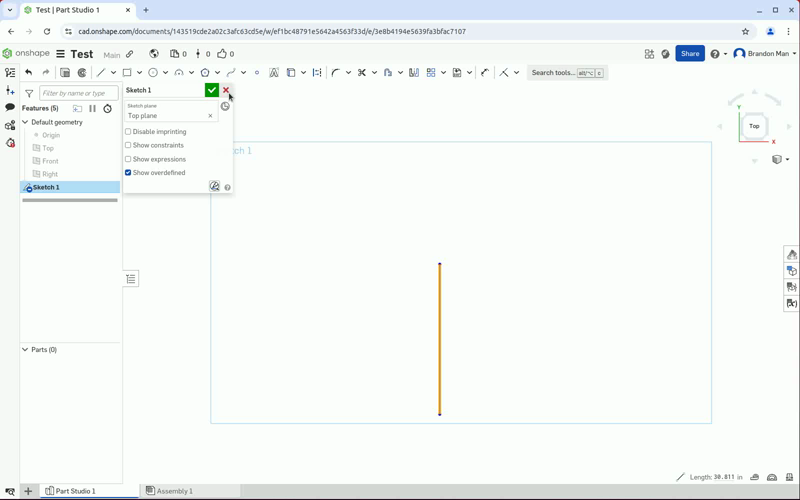
key(shift+s)
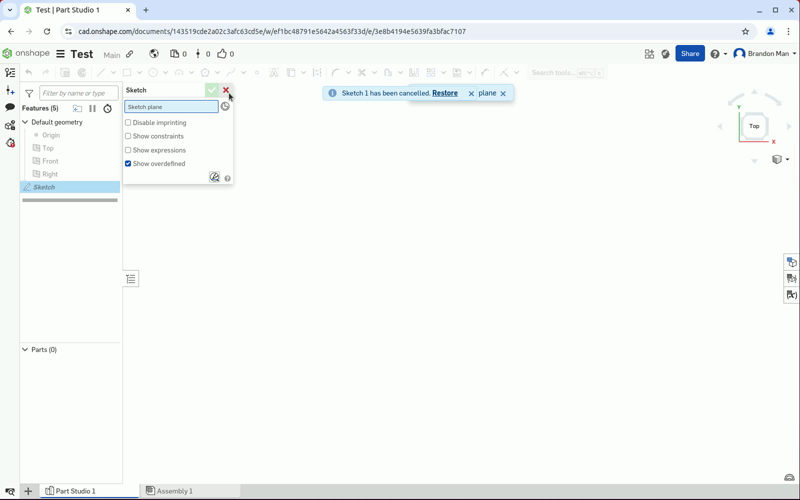
mouse_move(73, 150)
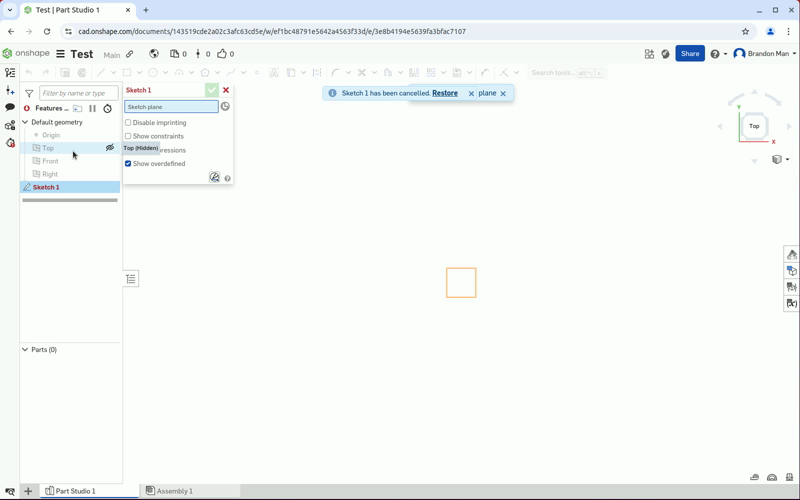
click(73, 150)
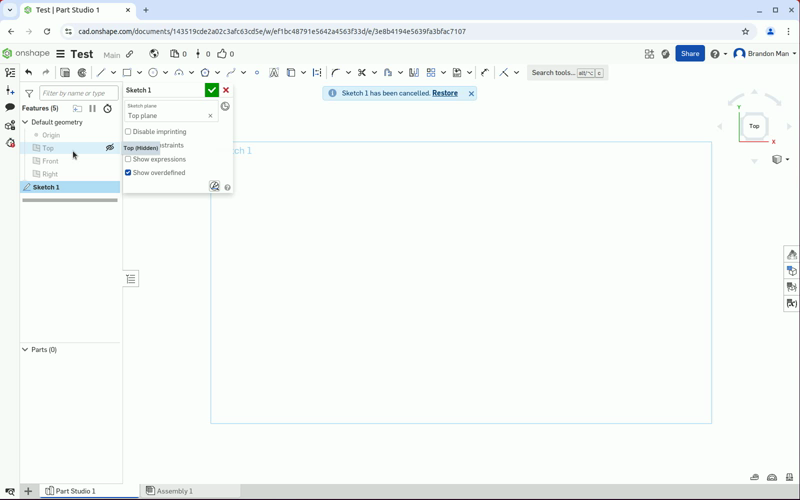
mouse_move(73, 352)
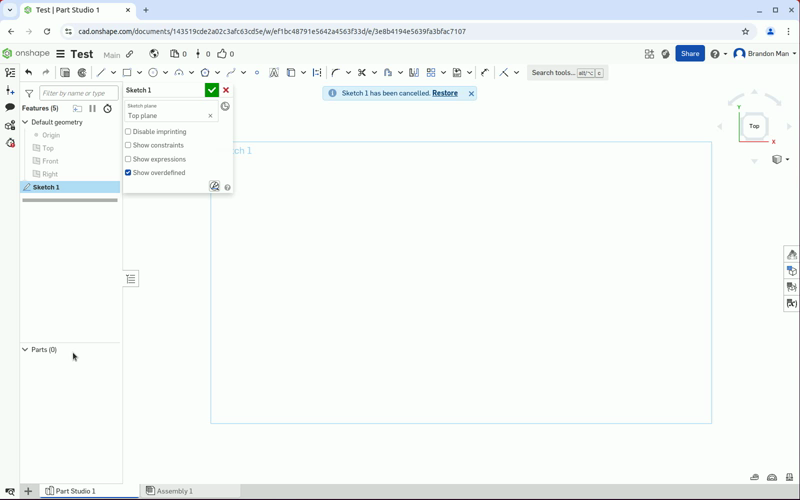
key(y)
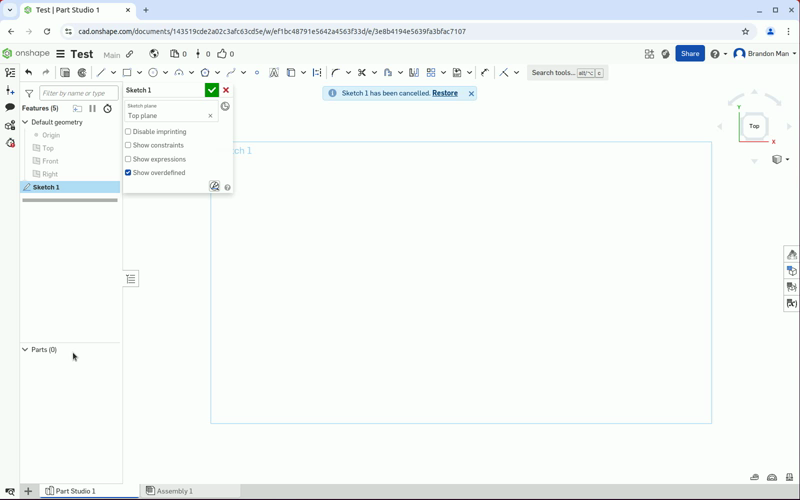
key(l)
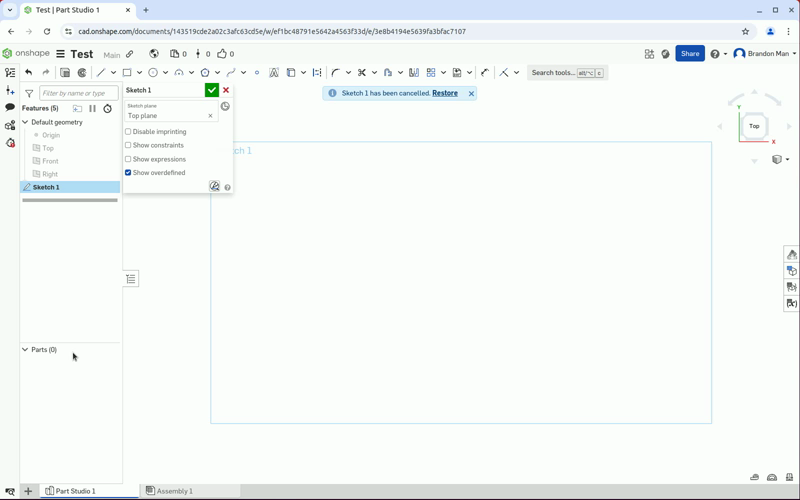
key_down(shift)
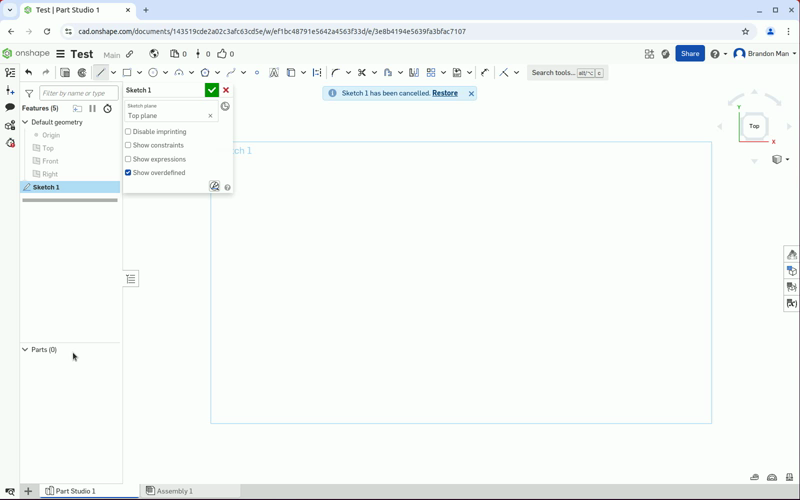
mouse_move(460, 282)
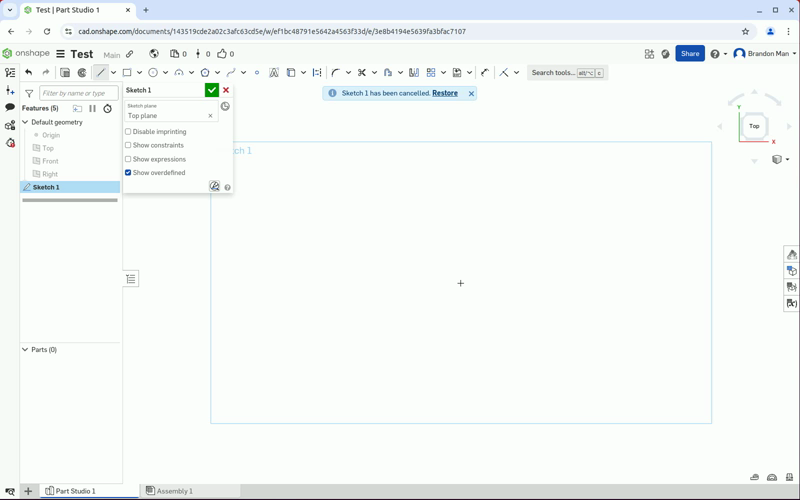
click(460, 282)
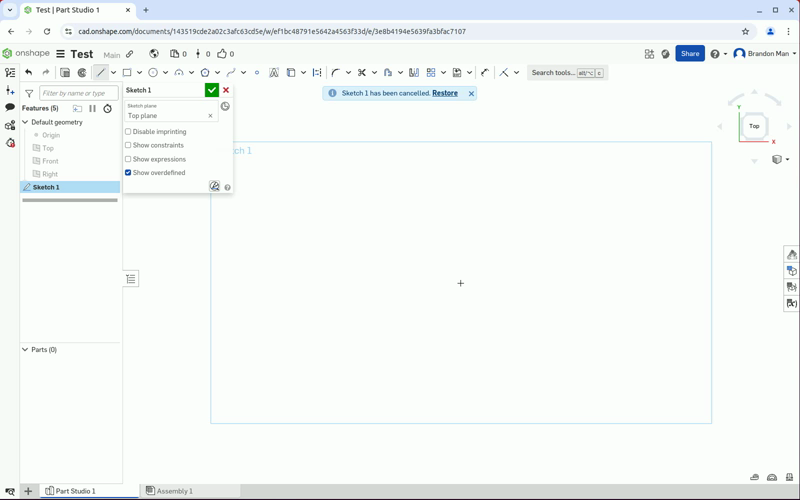
key_up(shift)
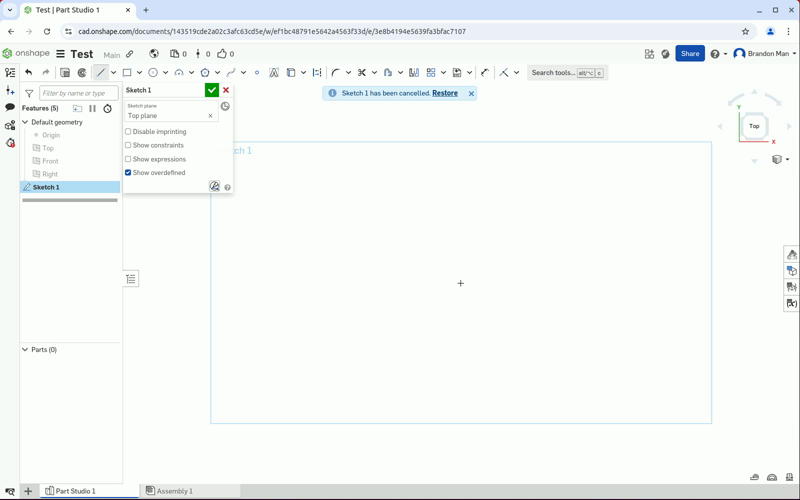
key_down(shift)
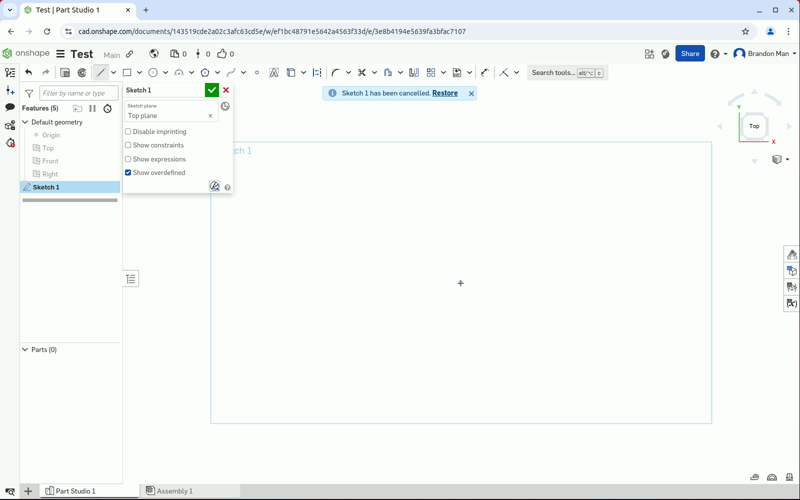
mouse_move(542, 282)
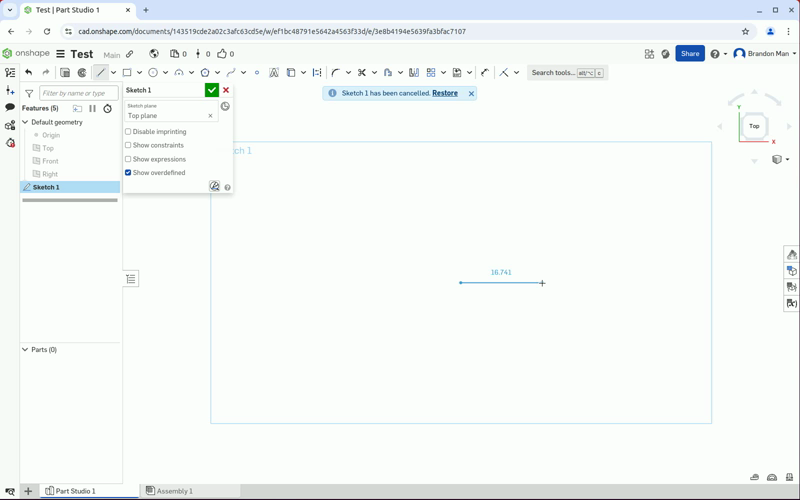
click(542, 282)
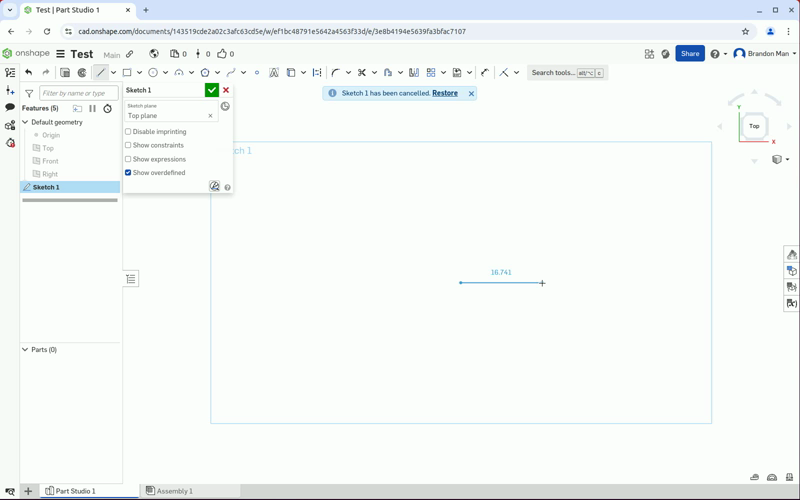
key_up(shift)
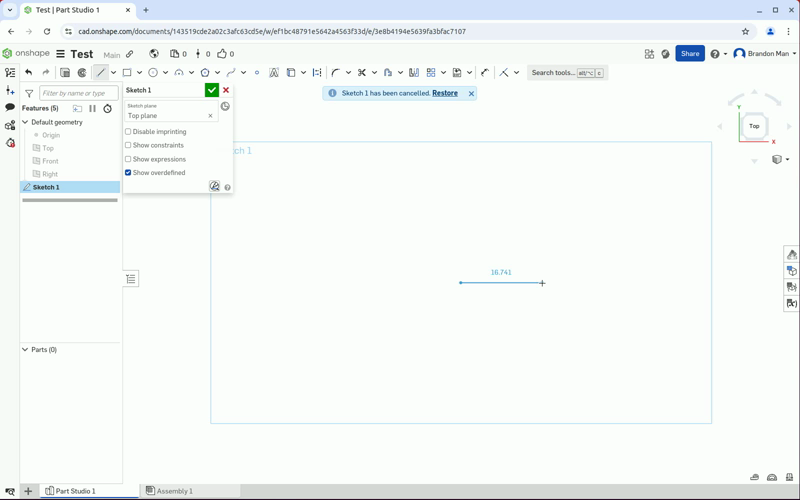
key_down(shift)
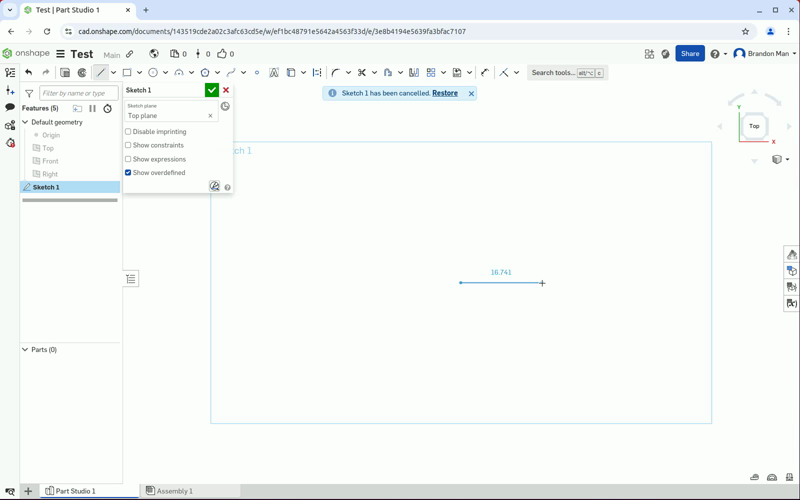
mouse_move(542, 170)
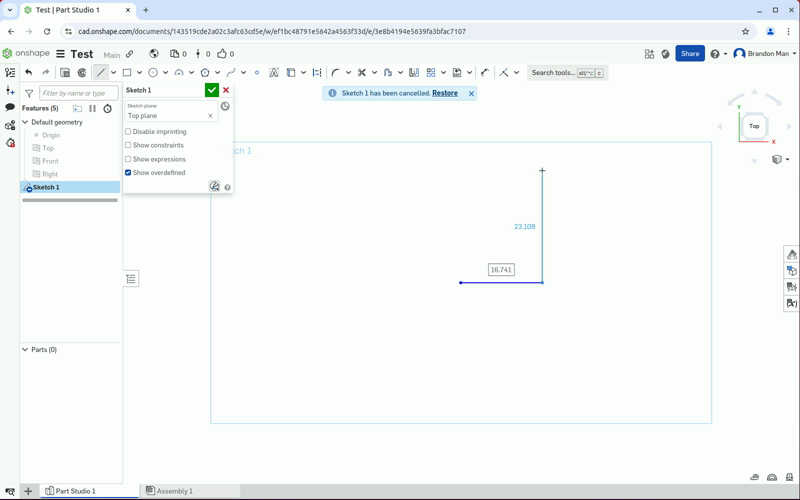
click(542, 170)
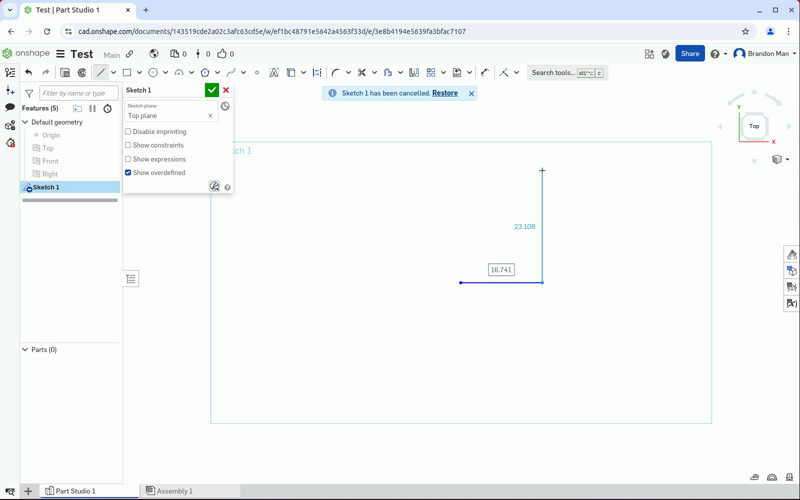
key_up(shift)
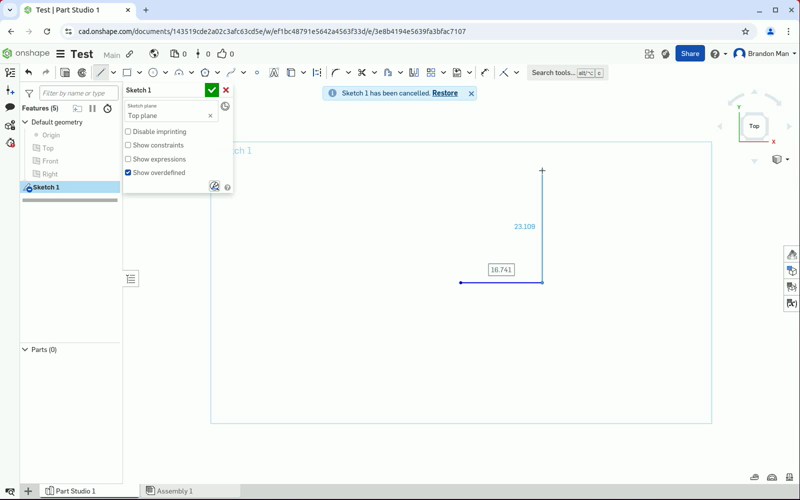
key_down(shift)
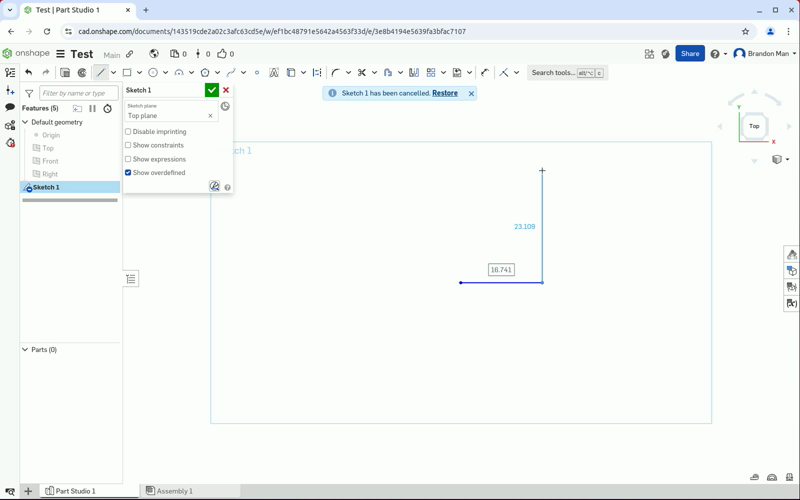
mouse_move(460, 170)
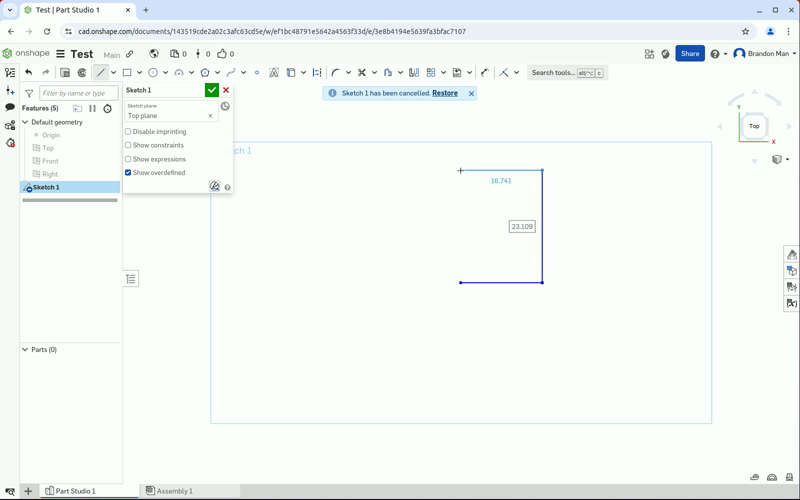
click(460, 170)
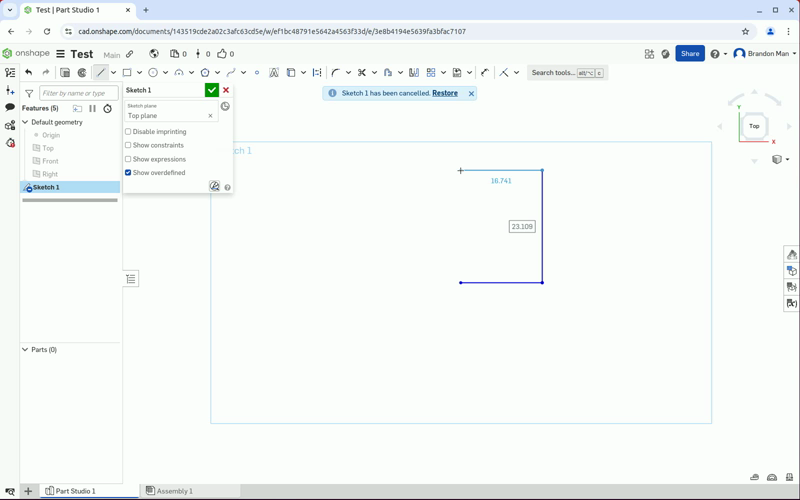
key_up(shift)
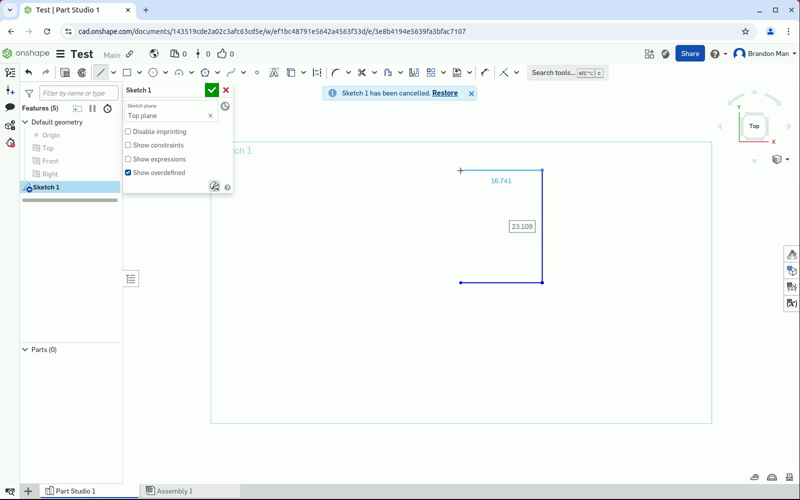
key_down(shift)
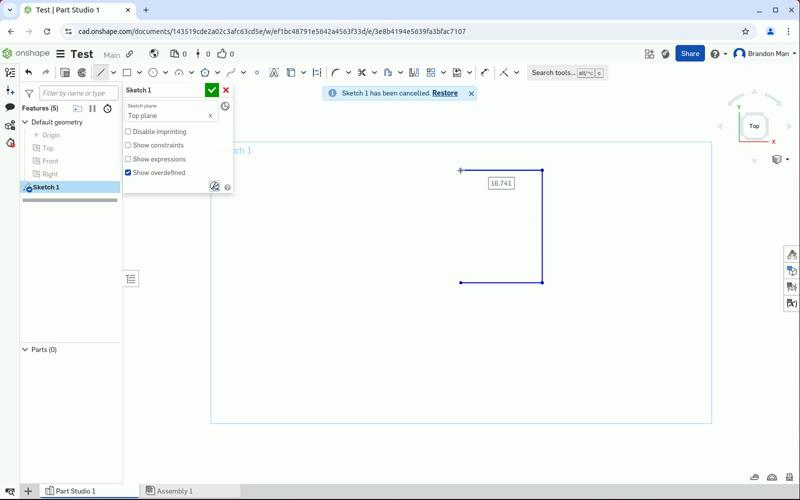
mouse_move(460, 282)
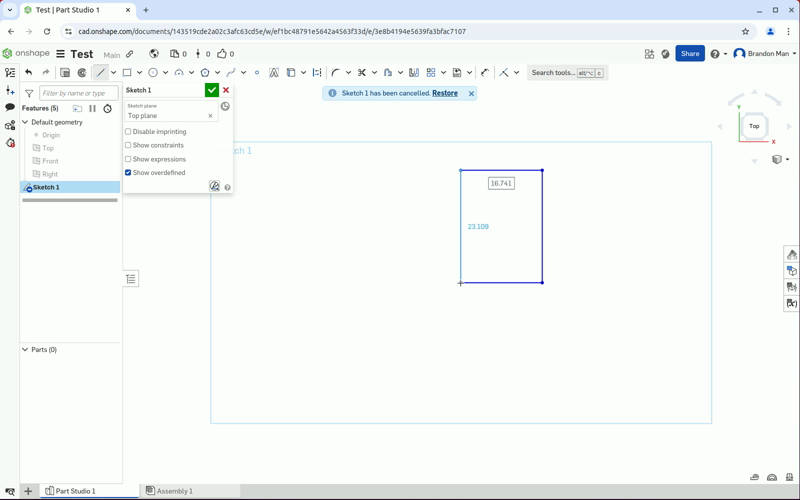
key_up(shift)
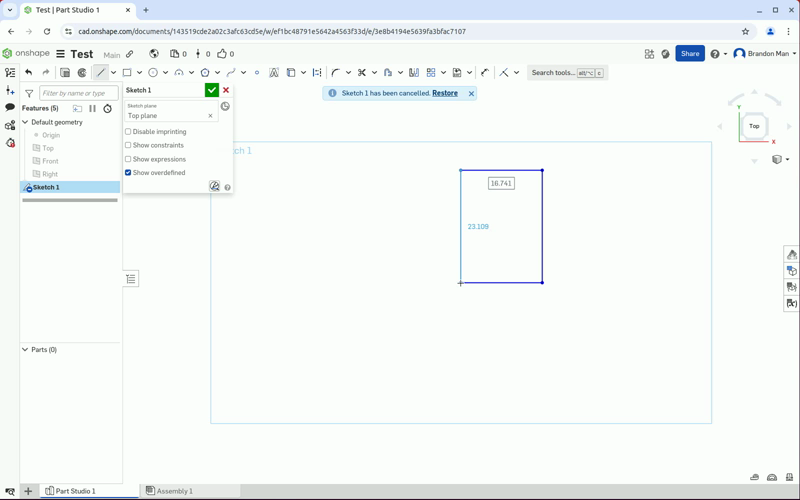
click(460, 282)
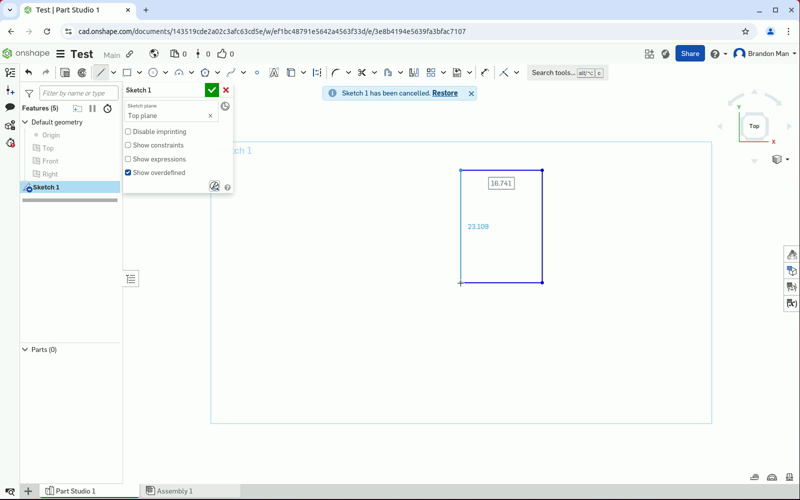
key(esc)
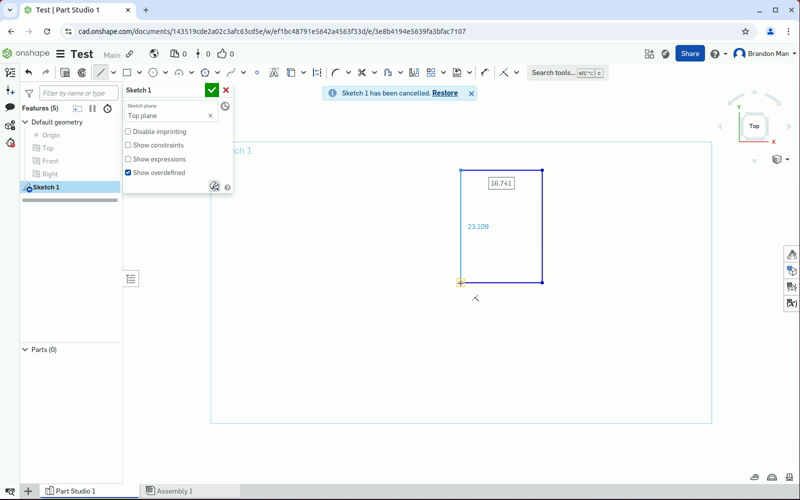
mouse_move(494, 229)
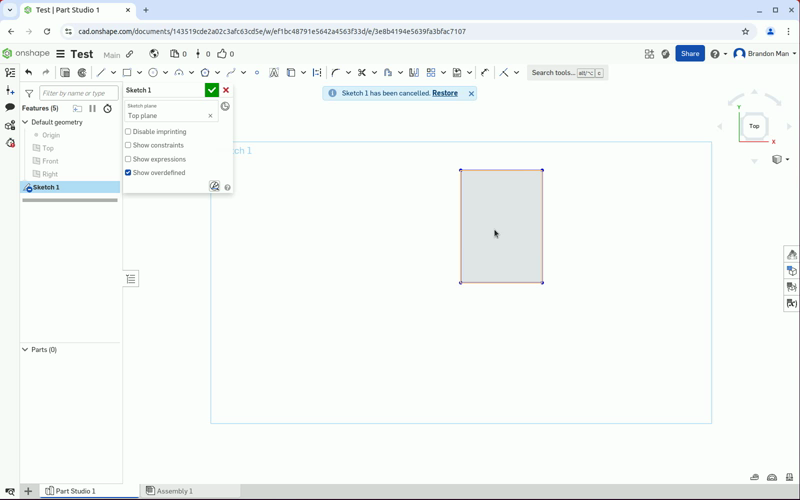
click(494, 229)
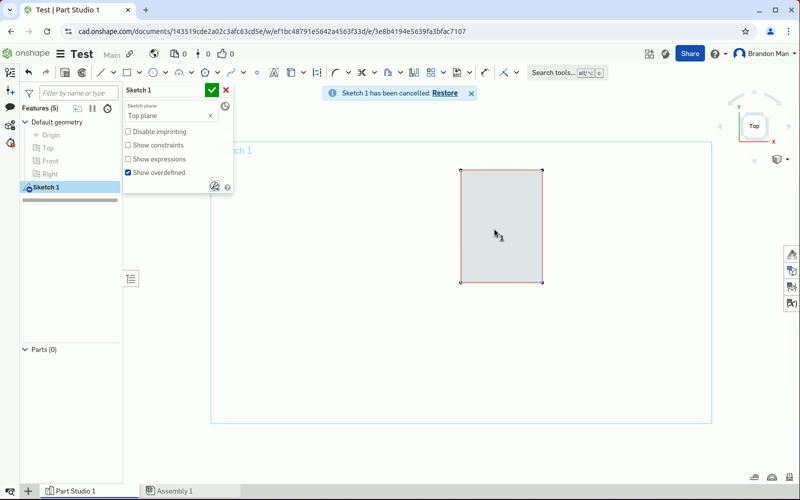
mouse_move(73, 352)
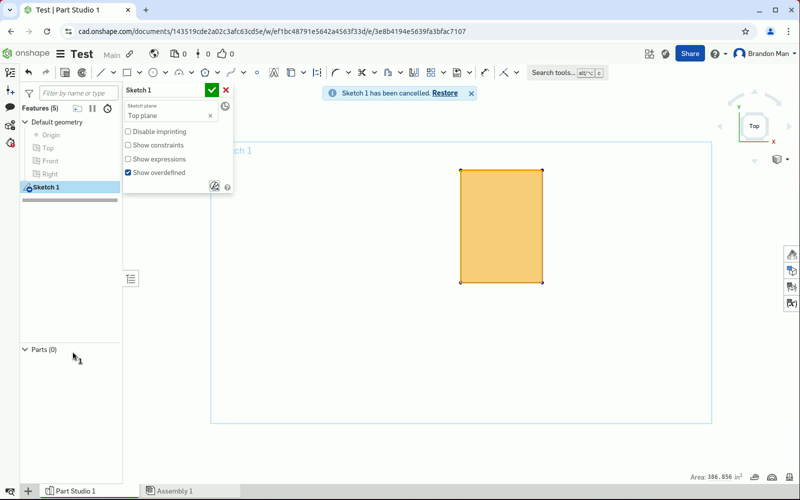
key(shift+y)
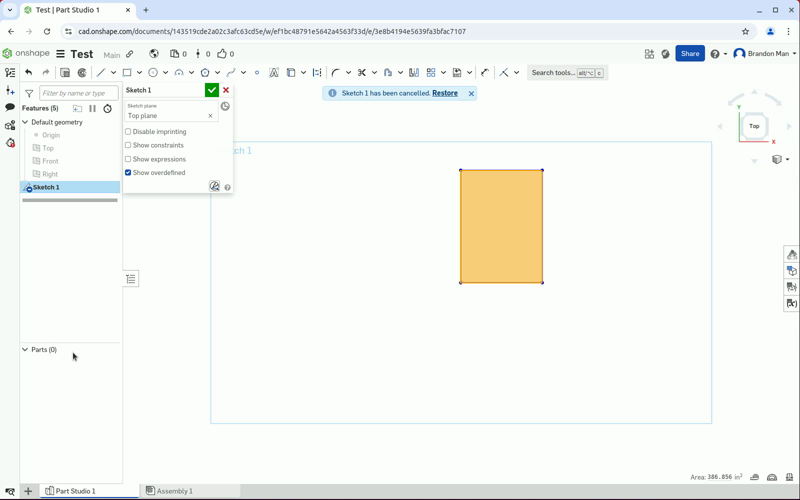
key(shift+e)
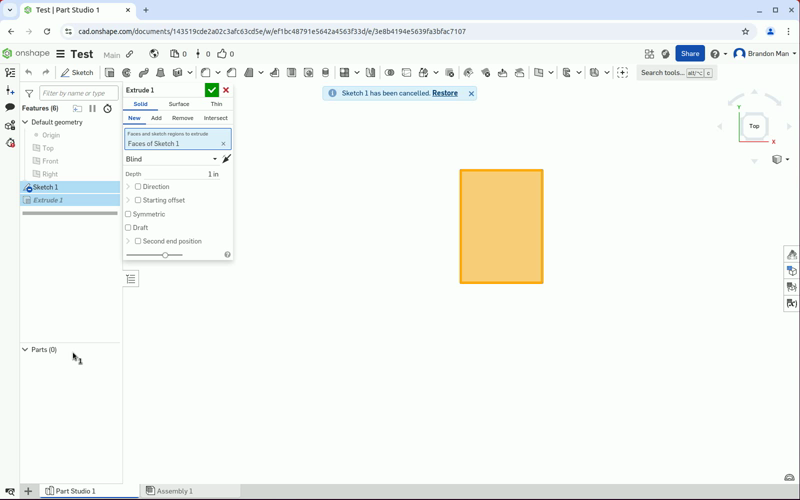
mouse_move(143, 106)
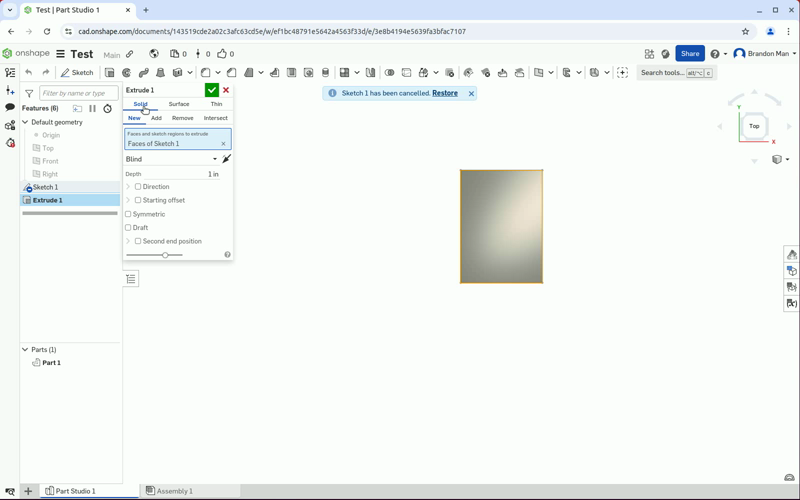
click(143, 106)
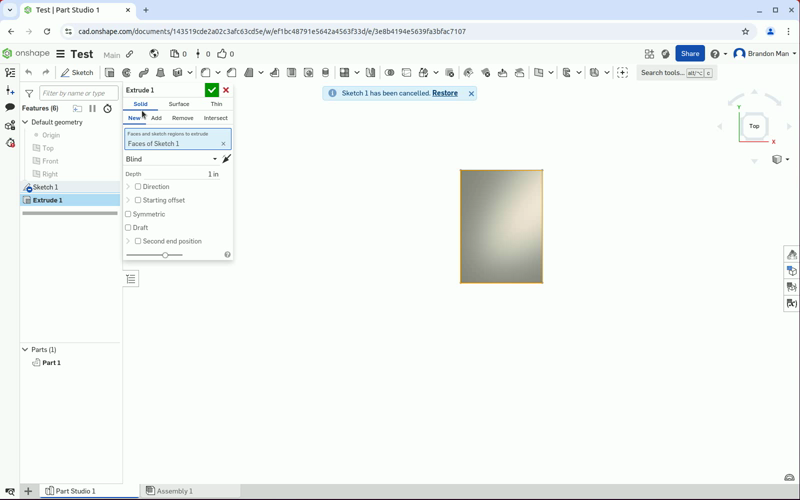
mouse_move(137, 120)
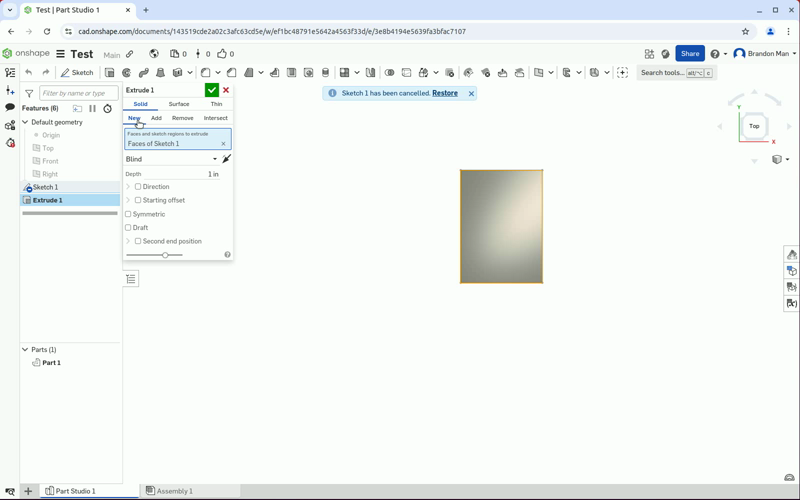
click(137, 120)
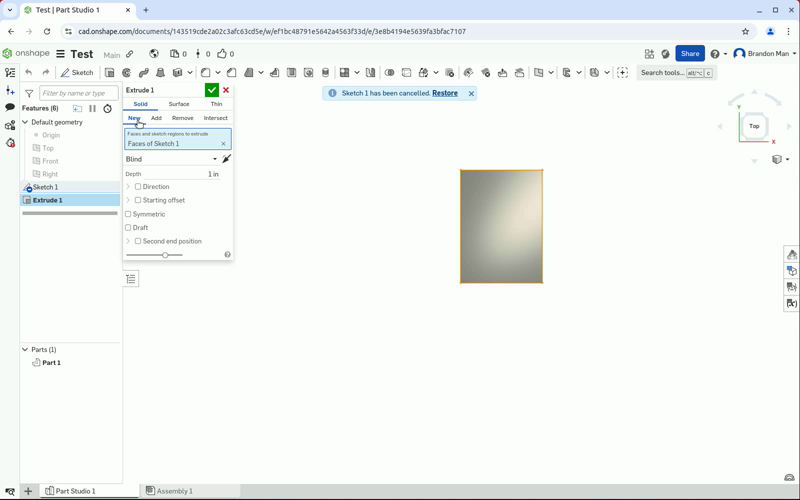
key(tab, 4)
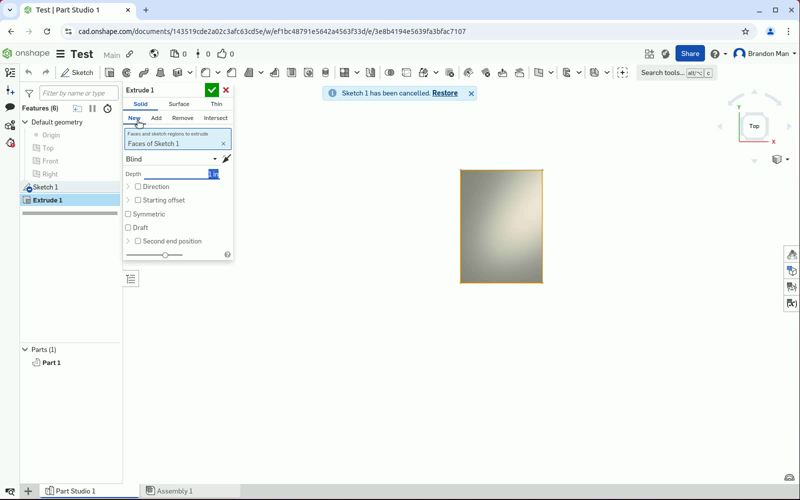
text(8.425)
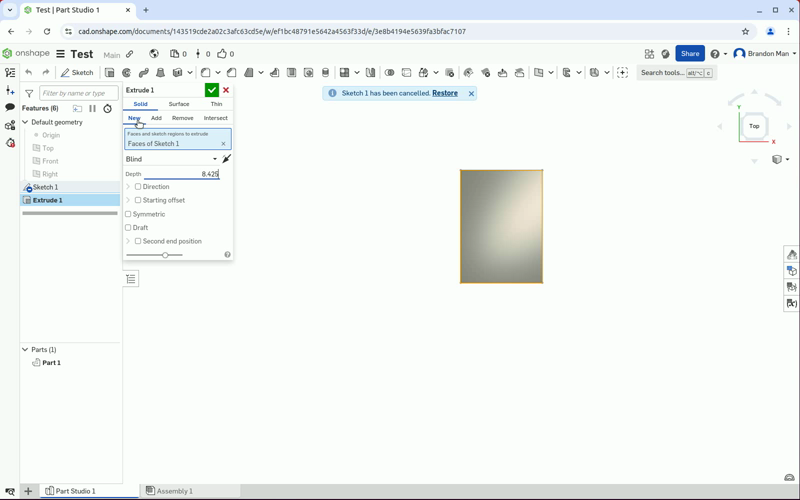
key(enter)
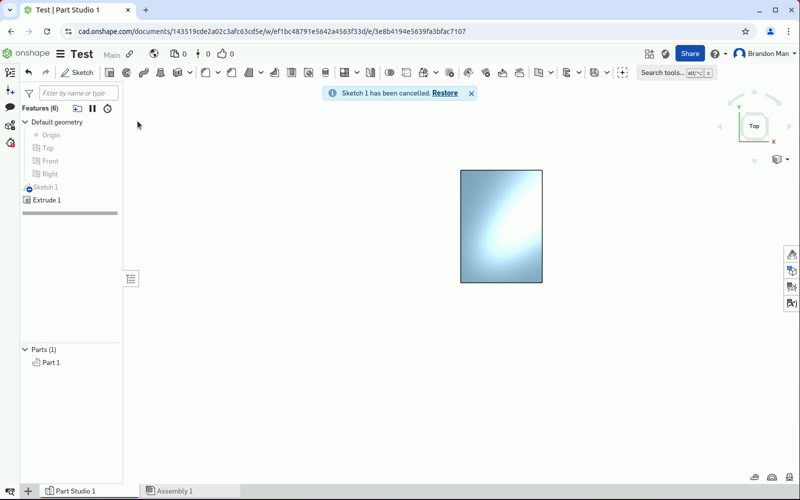
key(shift+h)
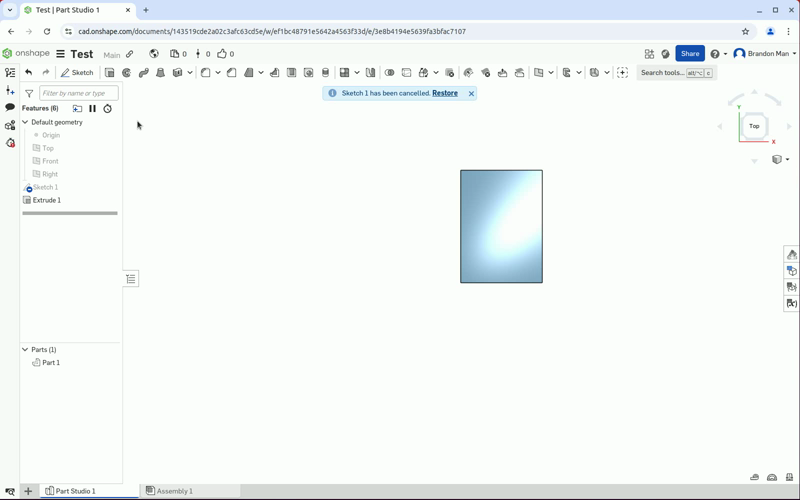
key(shift+h)
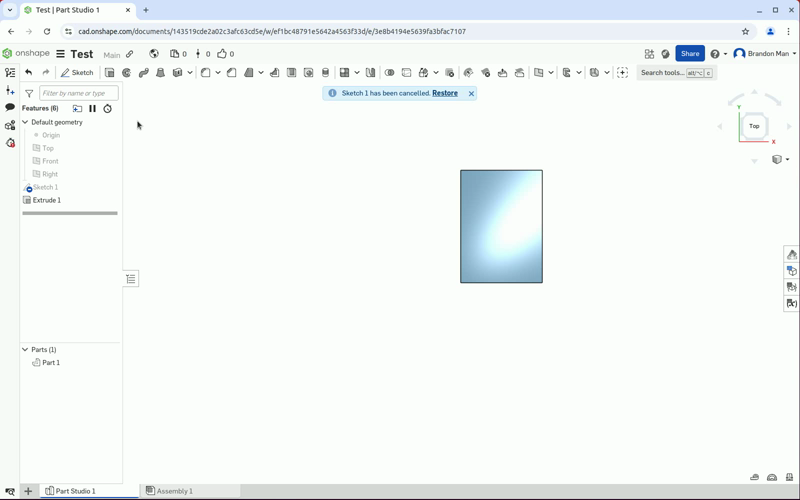
mouse_move(73, 189)
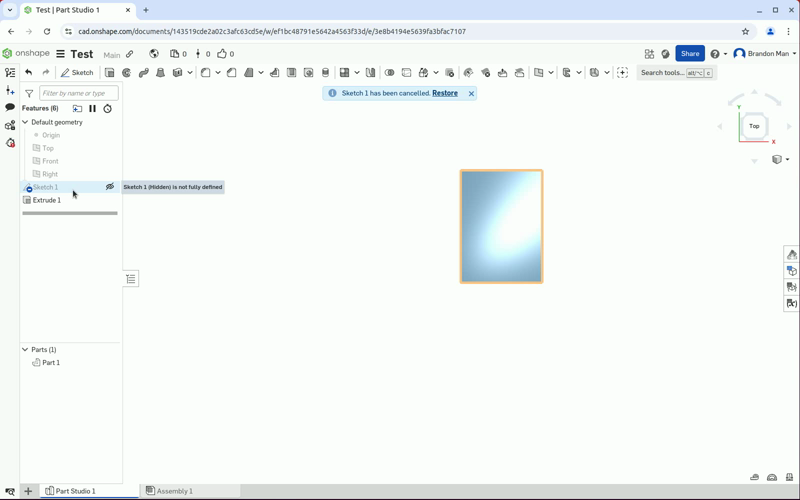
click(73, 189)
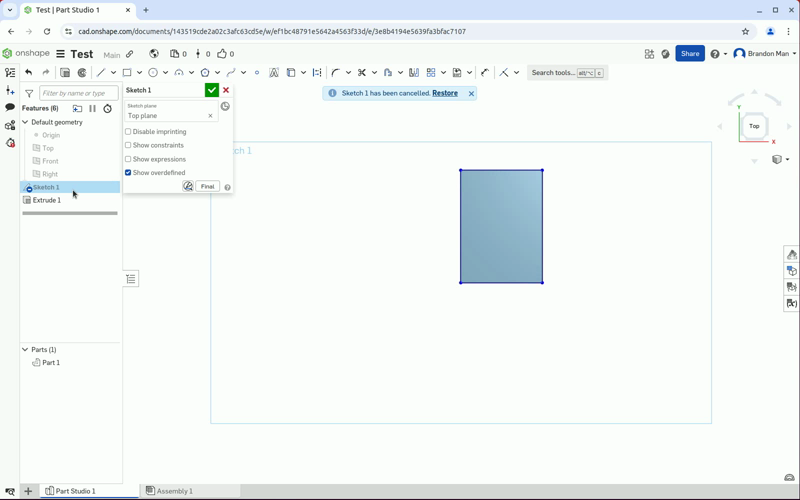
mouse_move(229, 92)
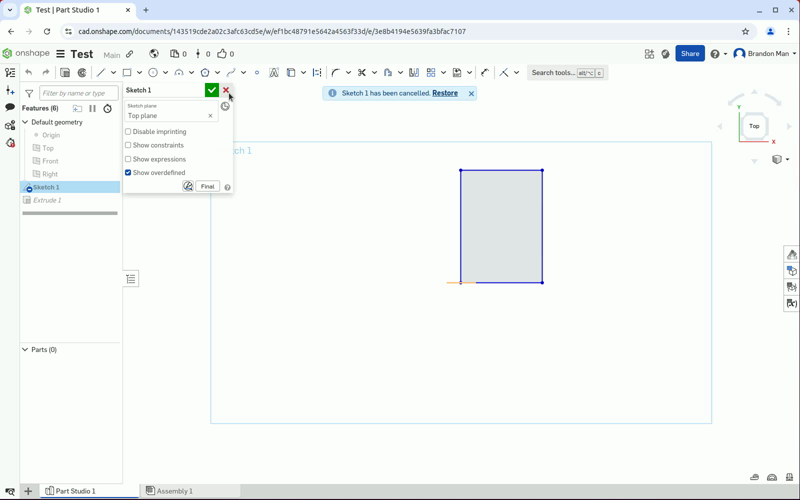
click(229, 92)
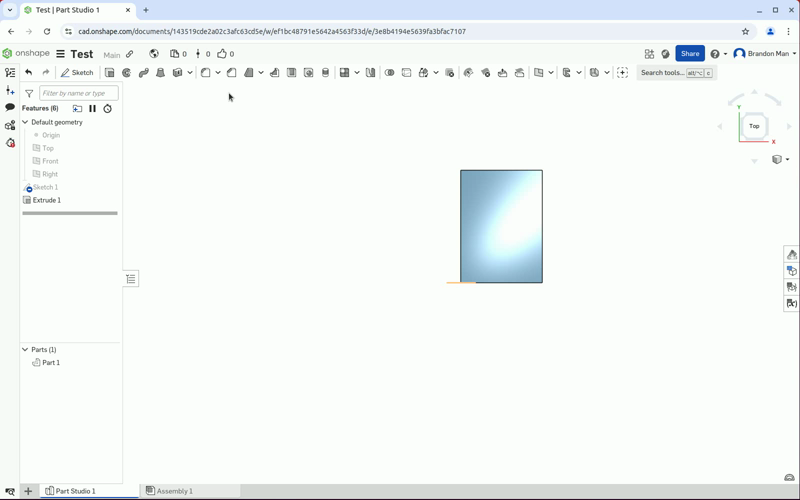
mouse_move(73, 352)
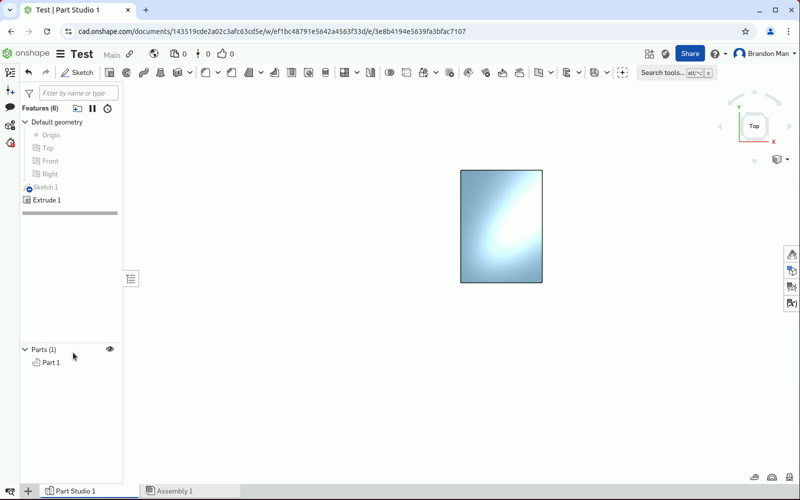
key(y)
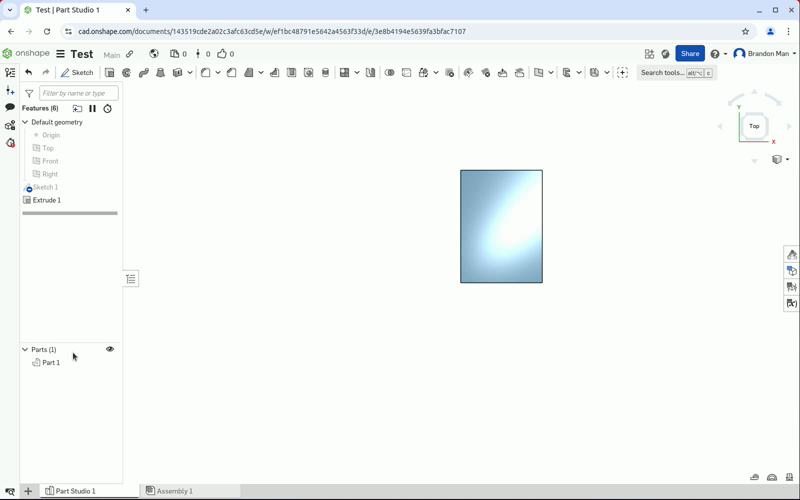
key(shift+p)
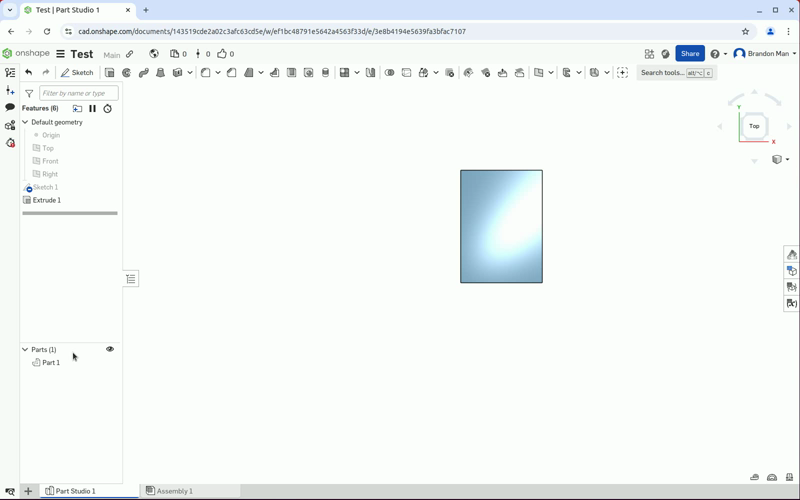
key(space)
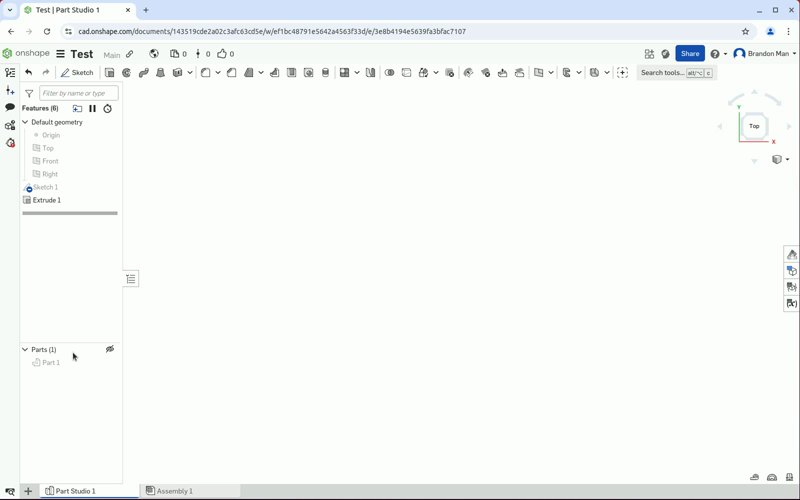
key_down(shift)
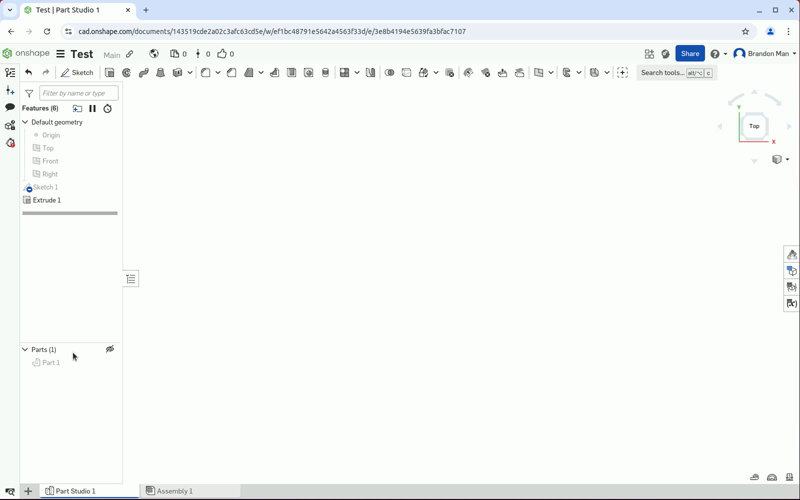
key(up)
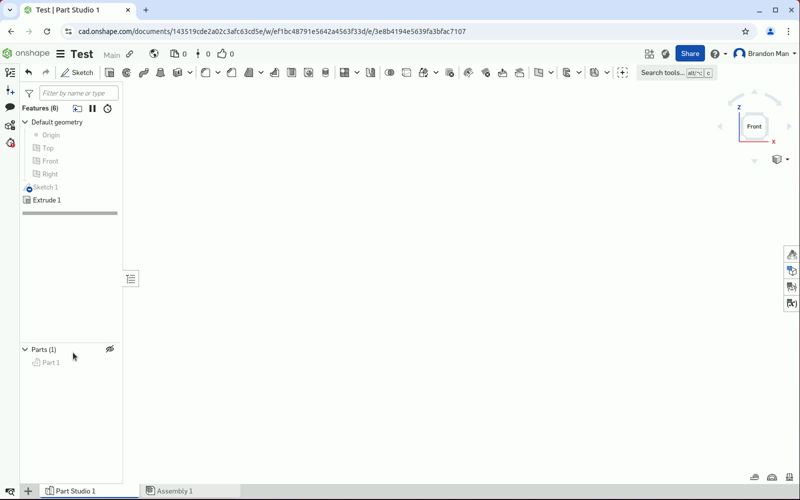
key_up(shift)
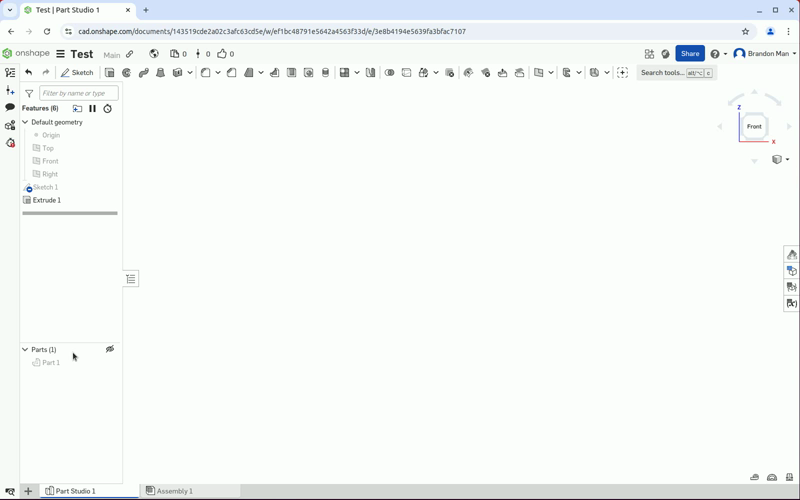
mouse_move(73, 352)
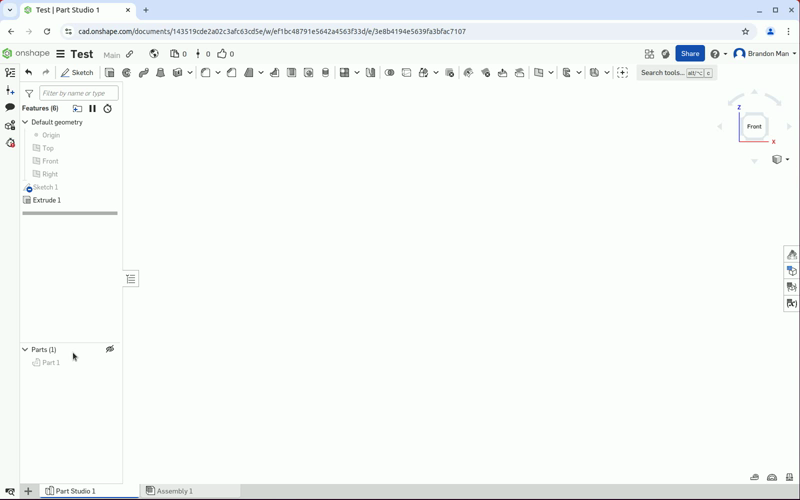
key(shift+y)
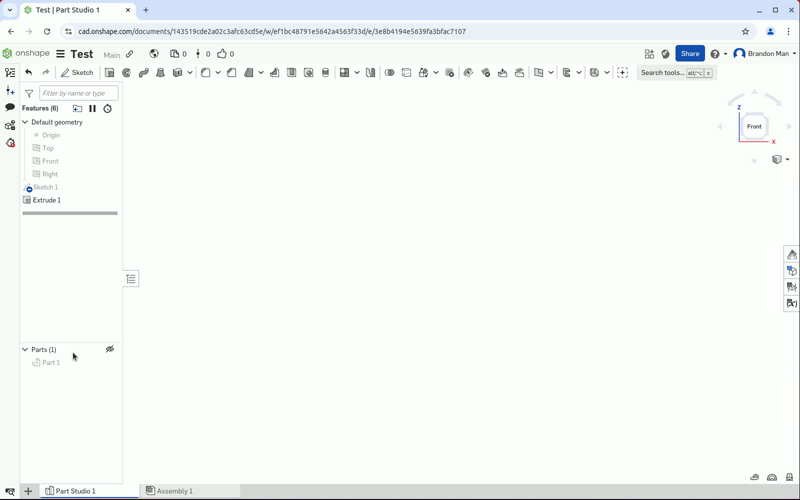
key(shift+s)
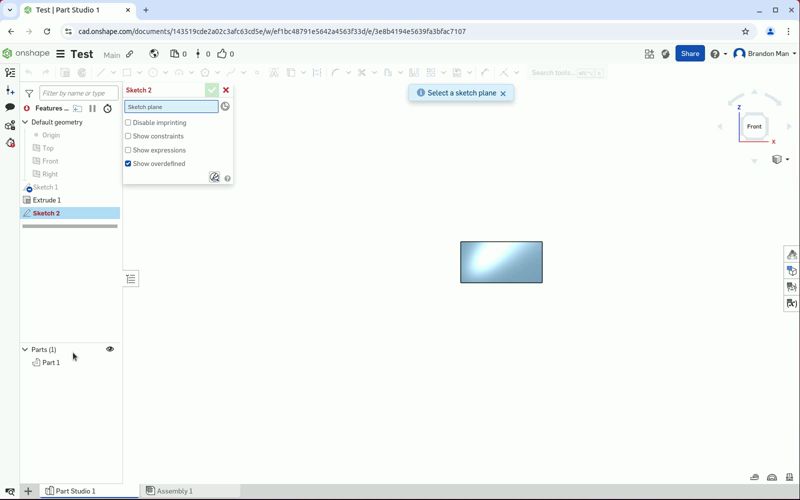
mouse_move(73, 163)
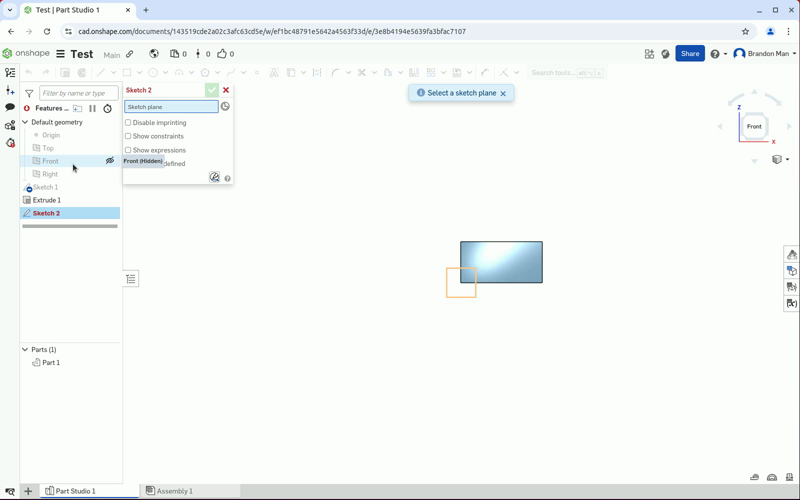
click(73, 163)
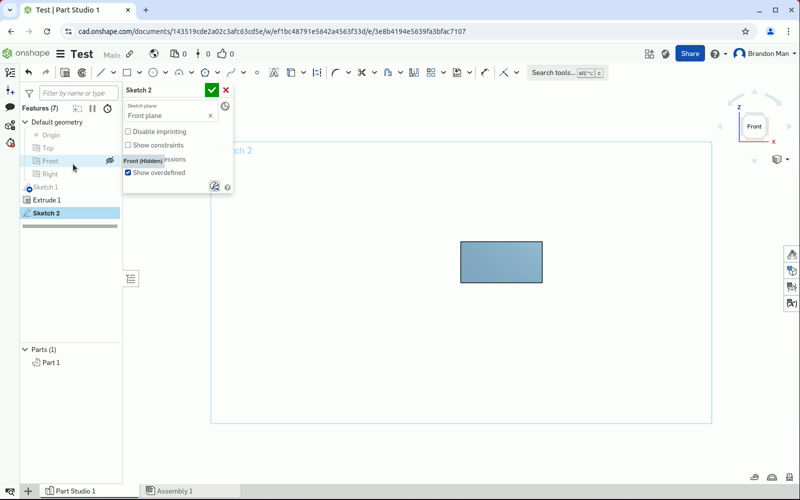
mouse_move(73, 352)
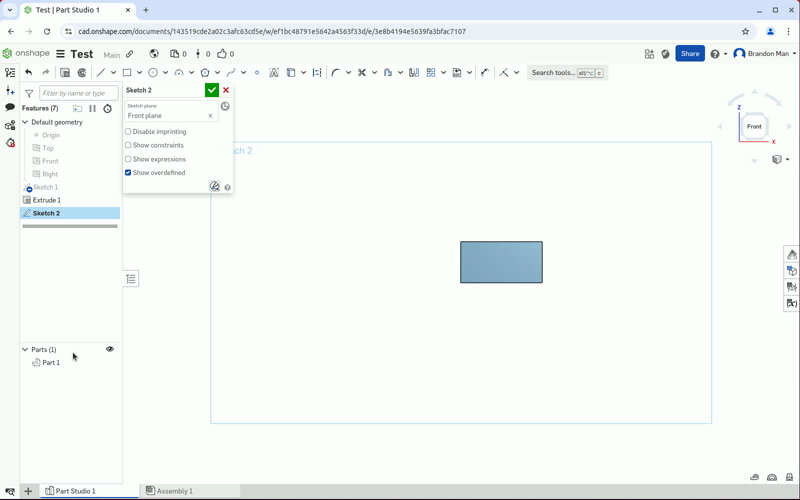
key(y)
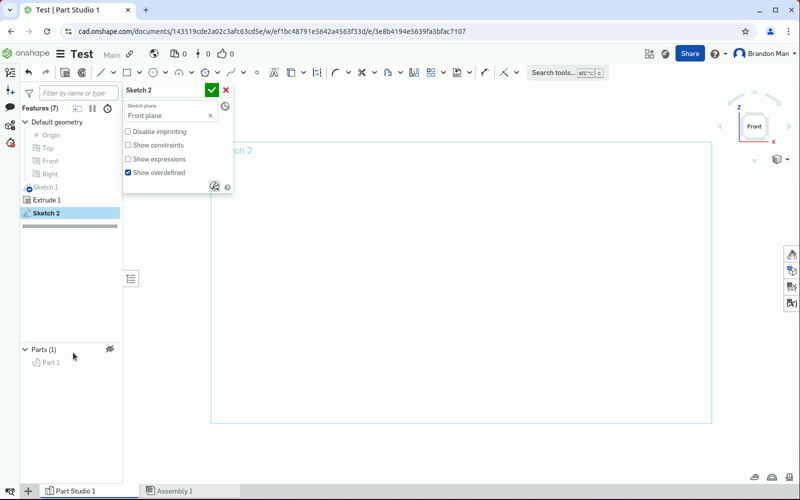
key(l)
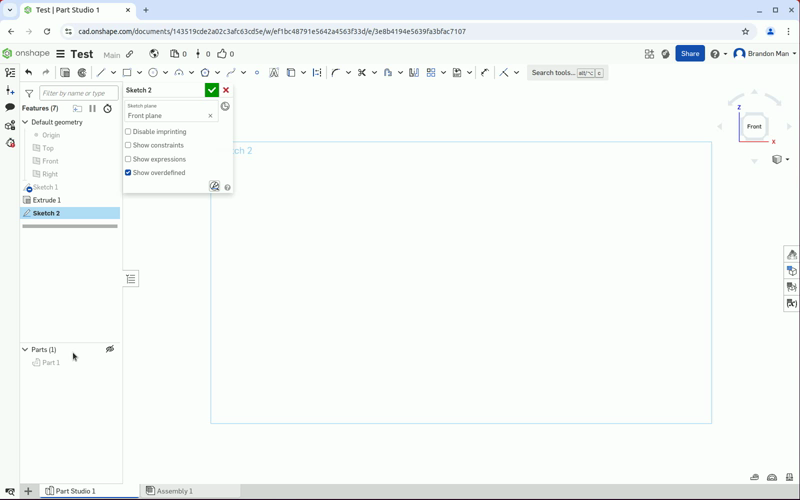
key_down(shift)
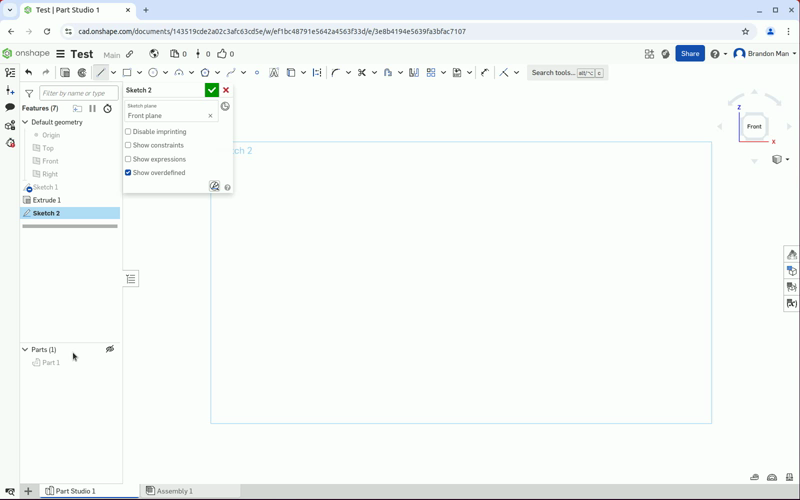
mouse_move(463, 282)
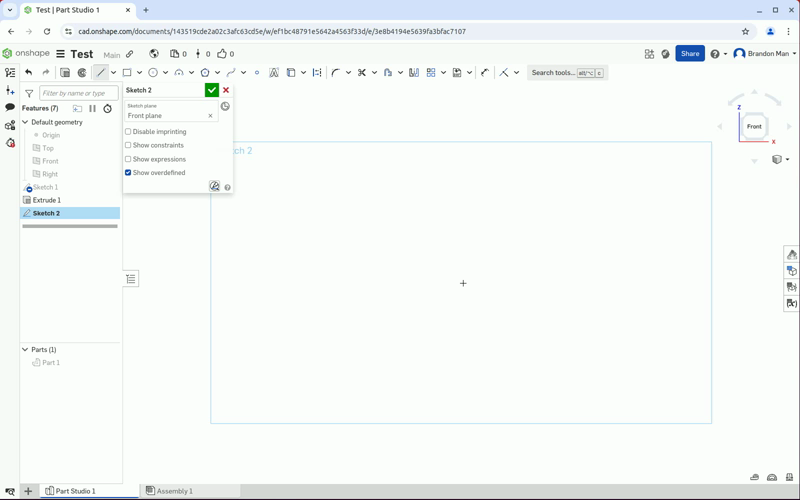
click(463, 282)
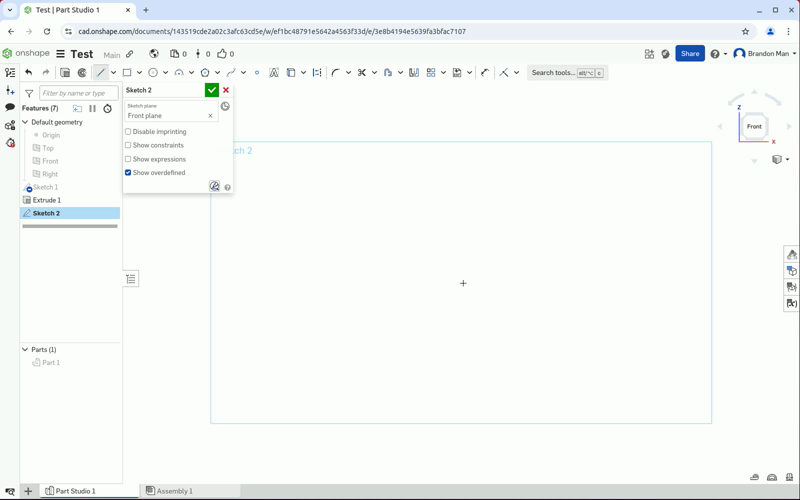
key_up(shift)
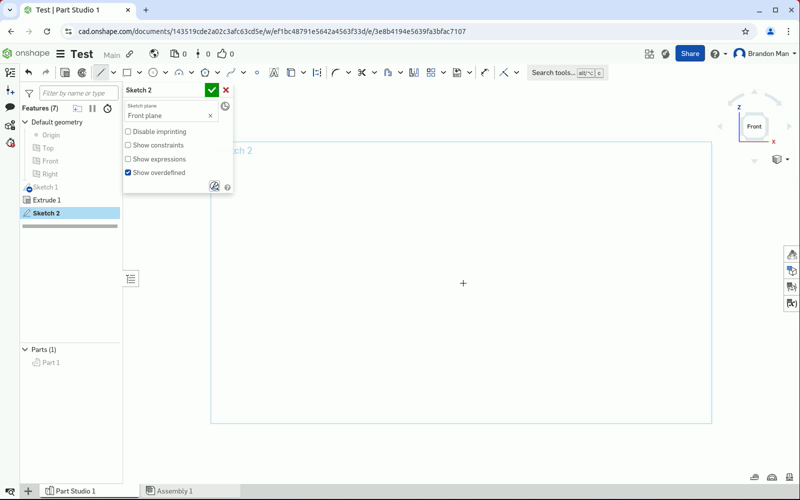
key_down(shift)
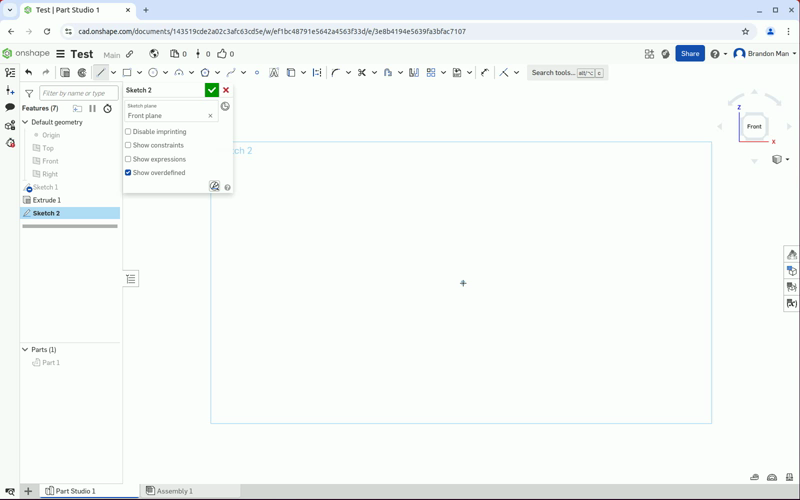
mouse_move(539, 282)
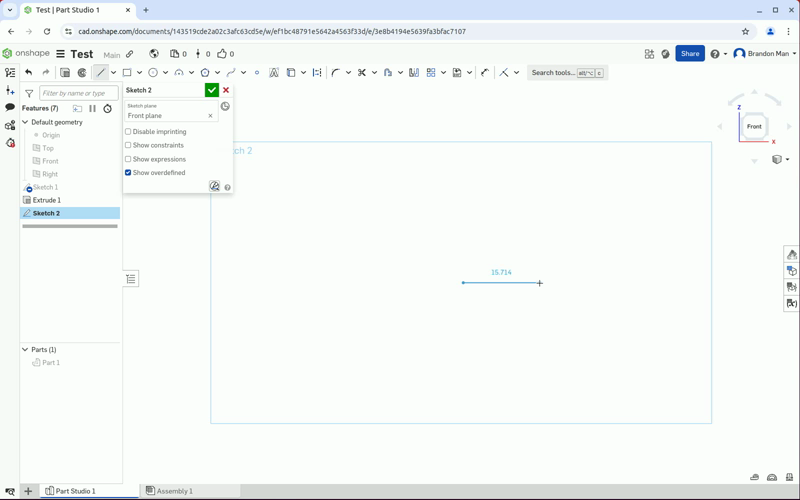
click(539, 282)
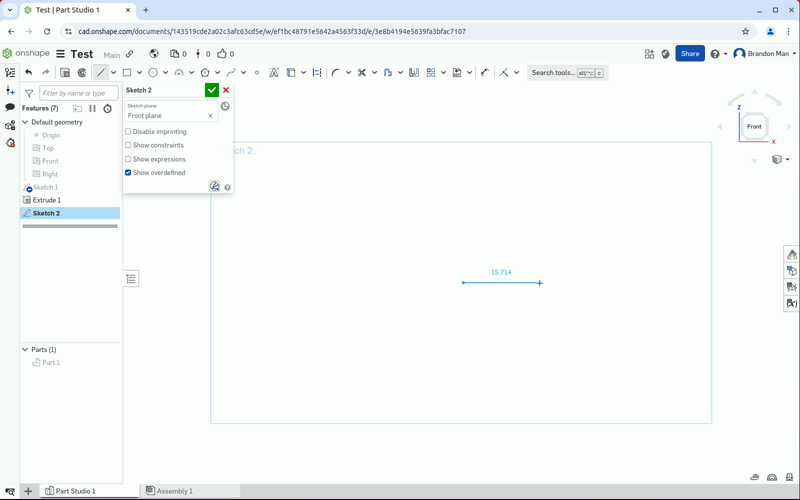
key_up(shift)
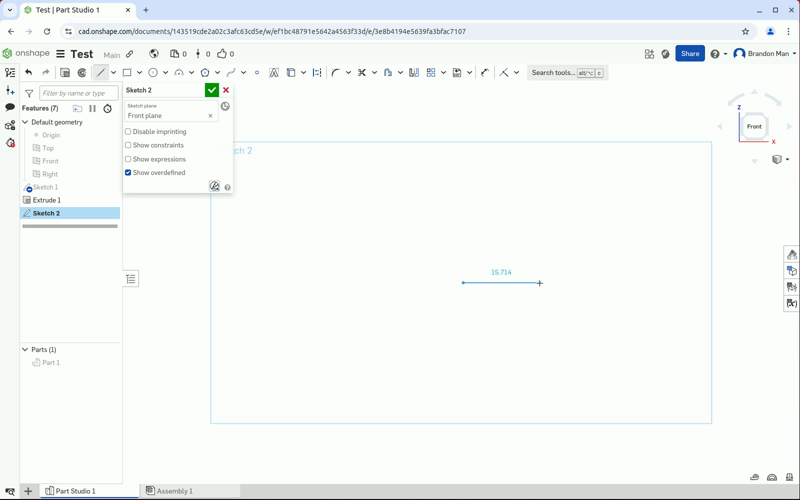
key_down(shift)
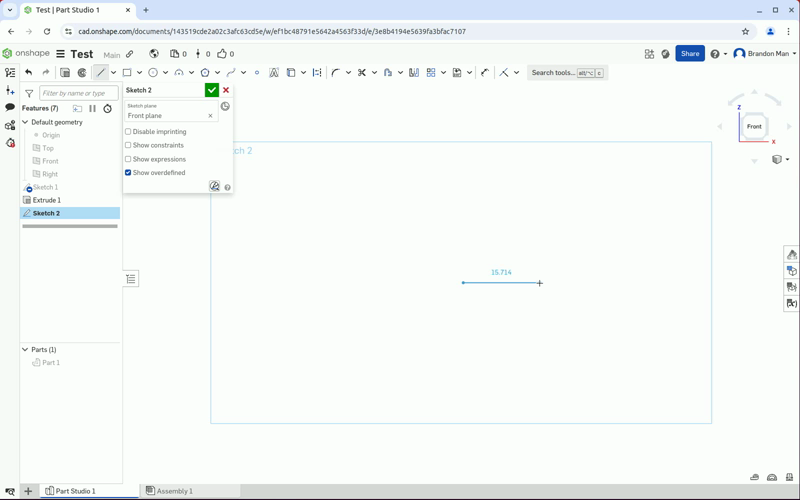
mouse_move(569, 282)
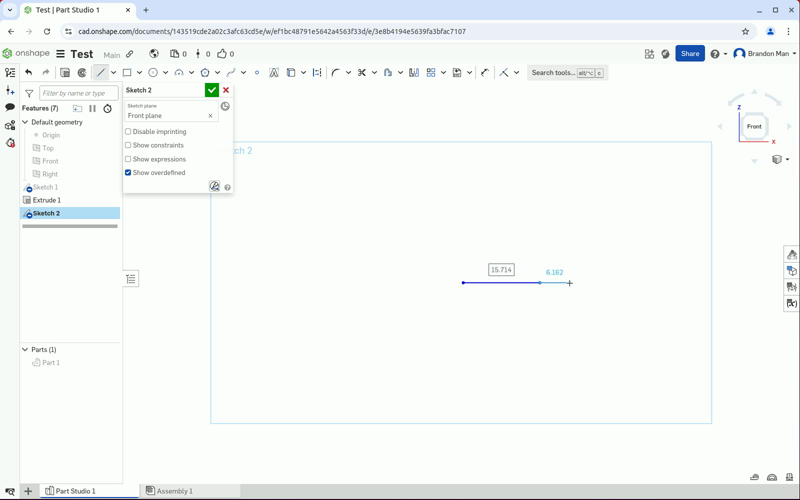
mouse_move(539, 245)
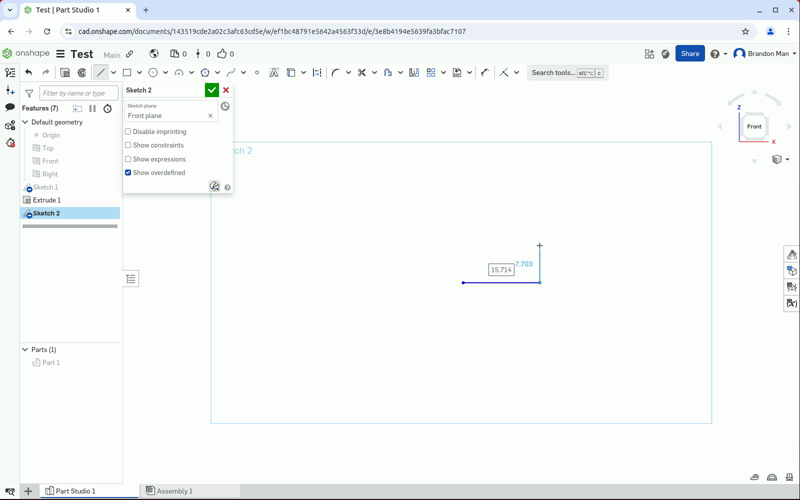
click(539, 245)
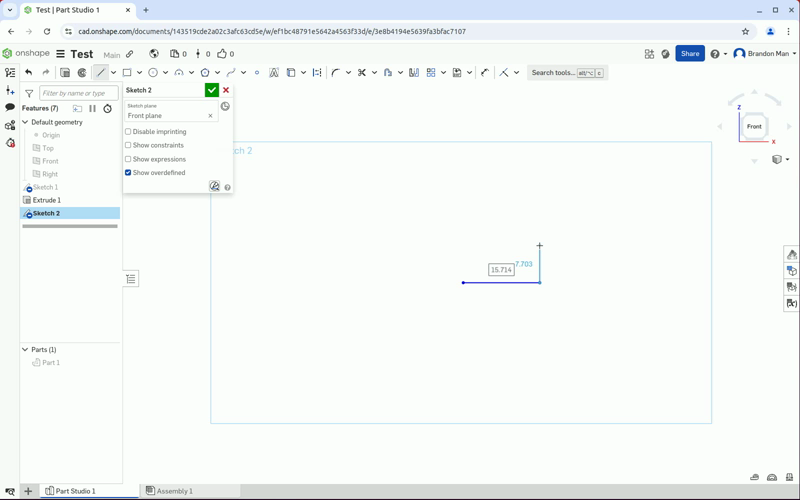
key_up(shift)
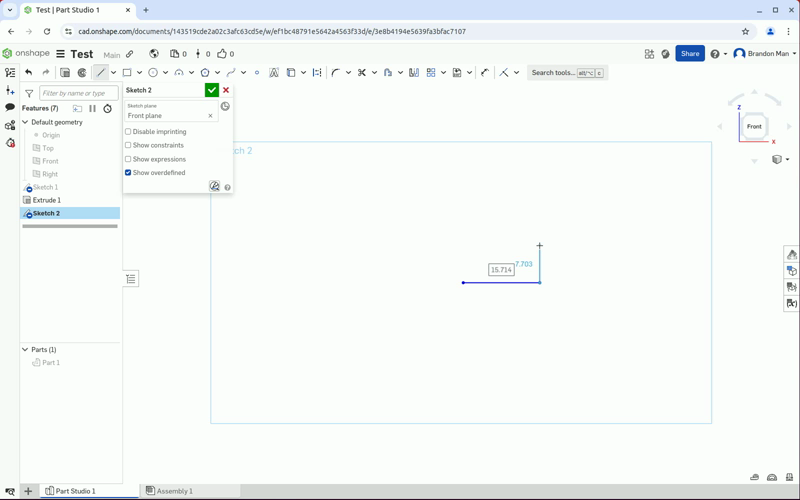
key_down(shift)
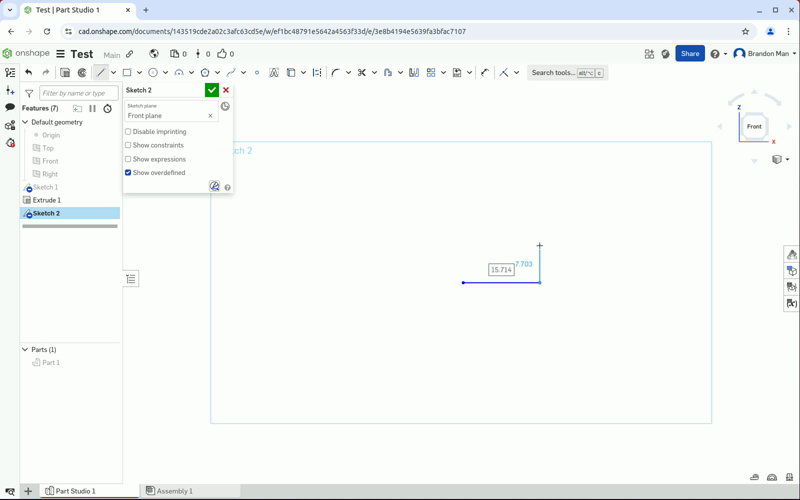
mouse_move(463, 245)
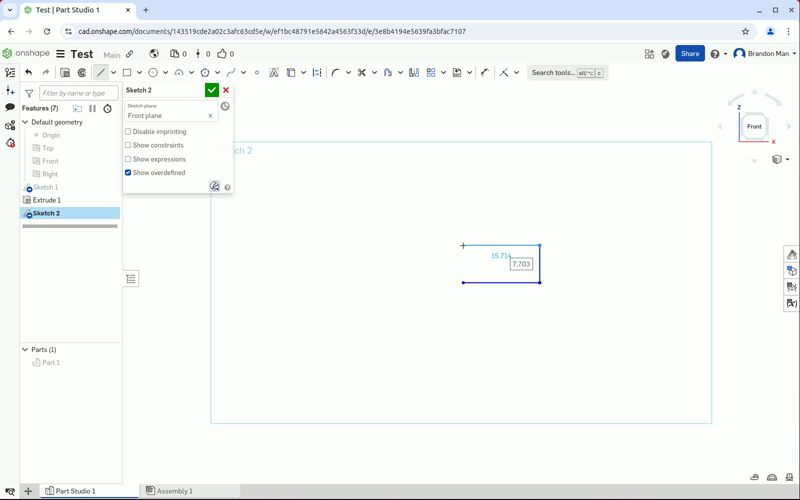
click(463, 245)
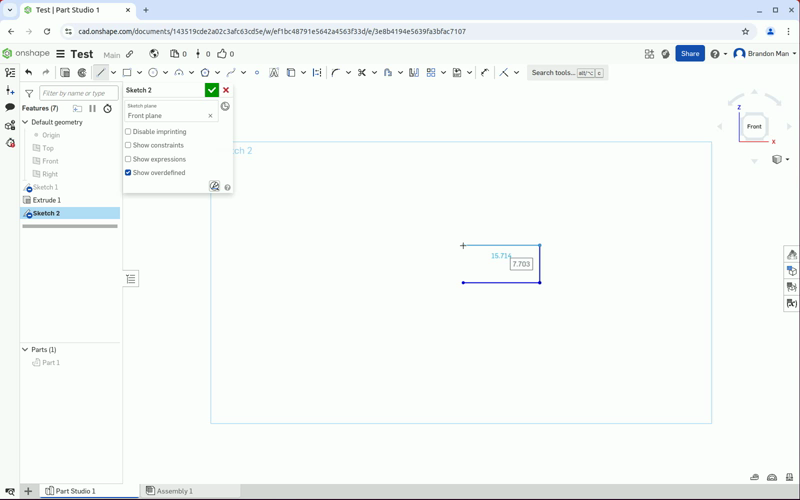
key_up(shift)
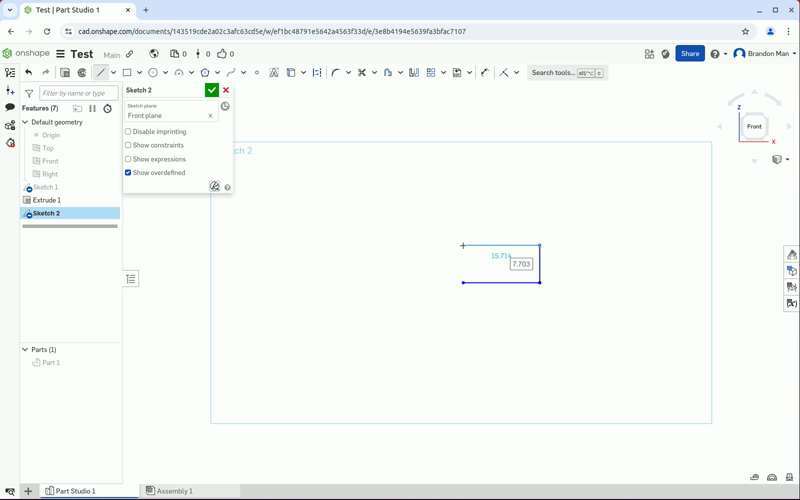
mouse_move(493, 245)
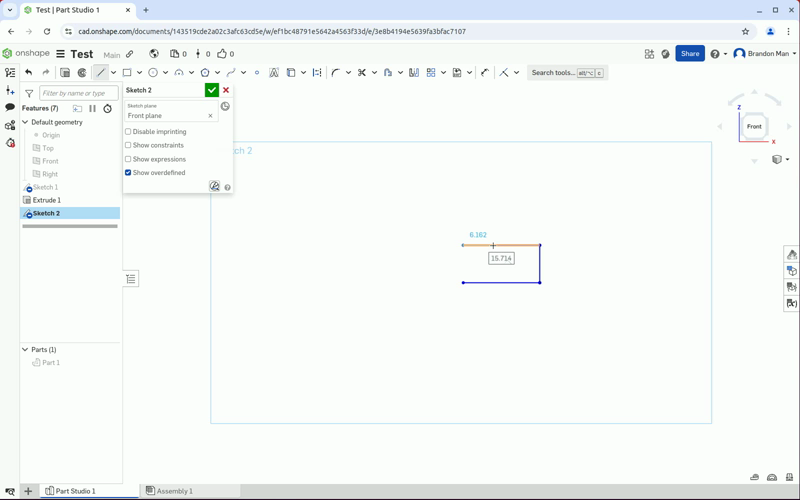
key_down(shift)
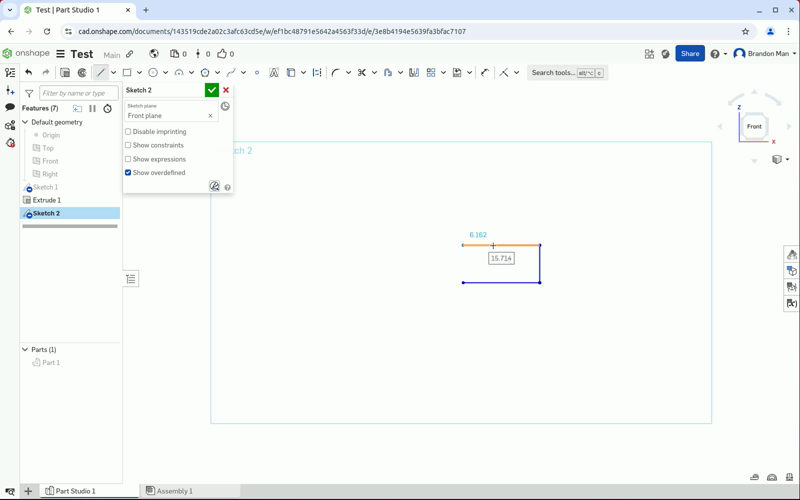
mouse_move(463, 282)
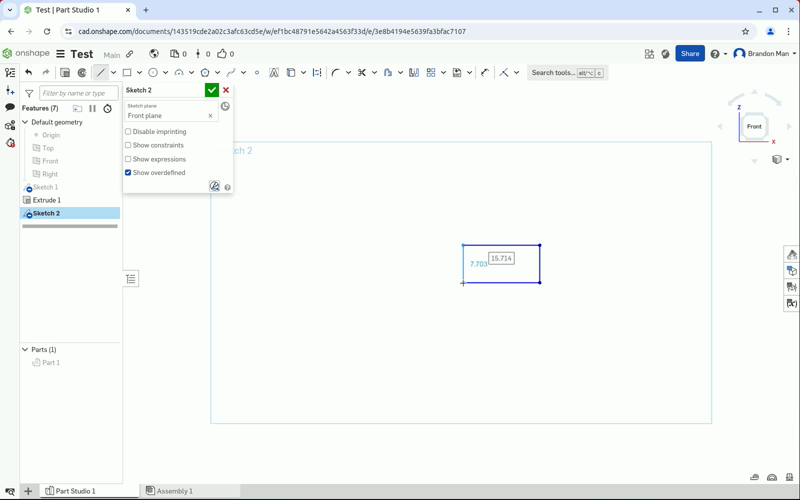
key_up(shift)
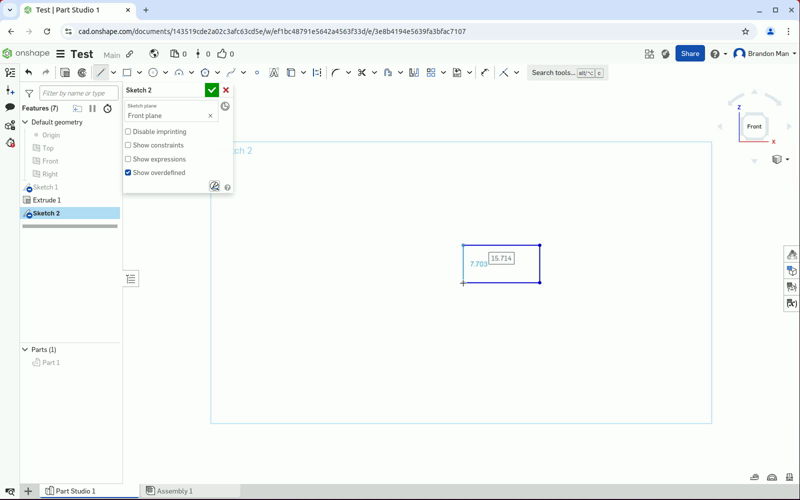
click(463, 282)
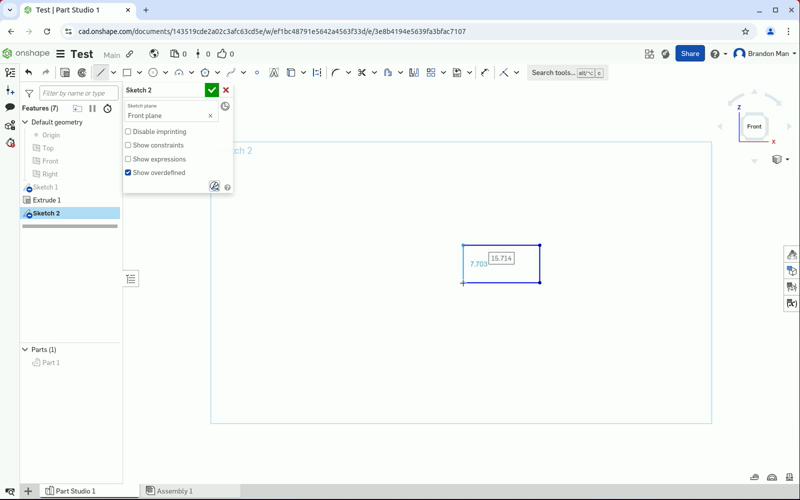
key(esc)
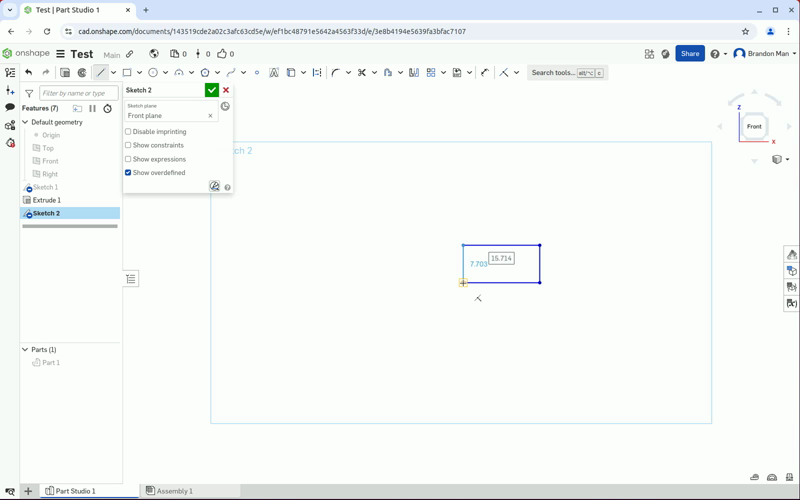
mouse_move(508, 265)
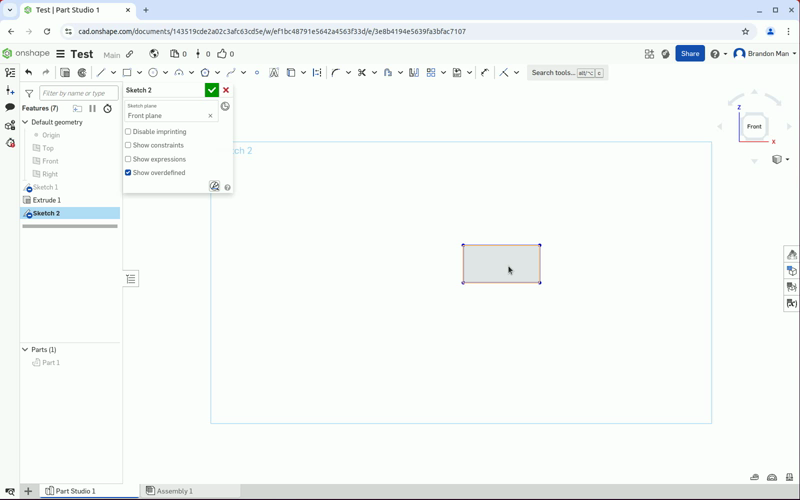
click(508, 265)
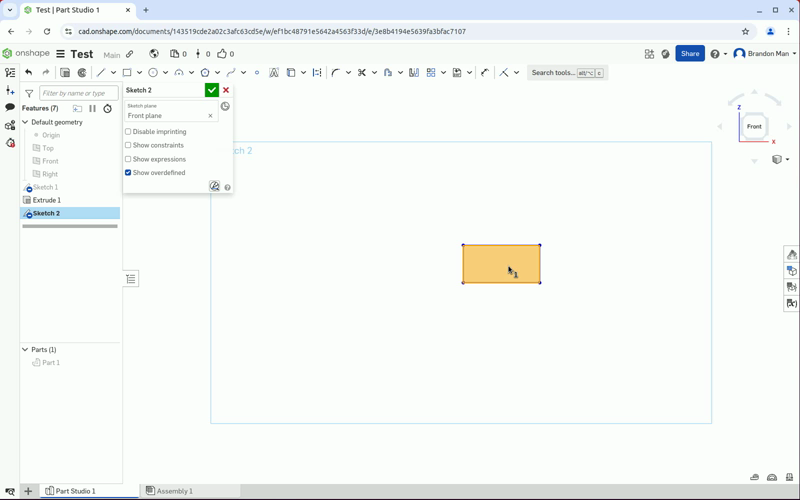
mouse_move(73, 352)
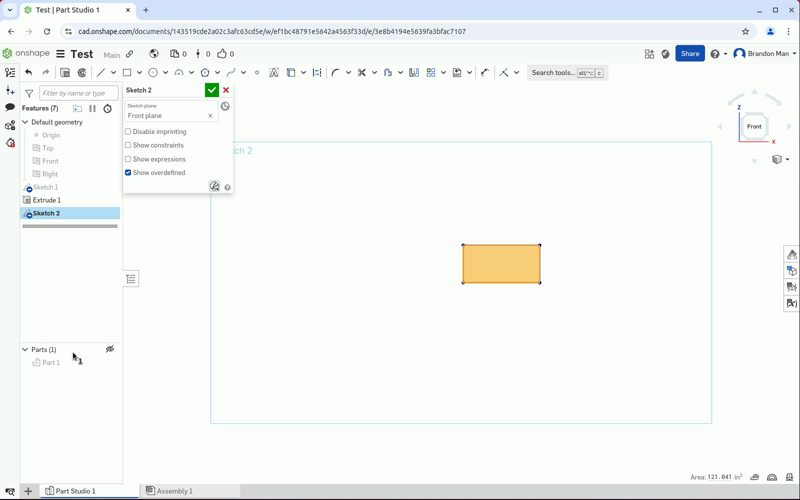
key(shift+y)
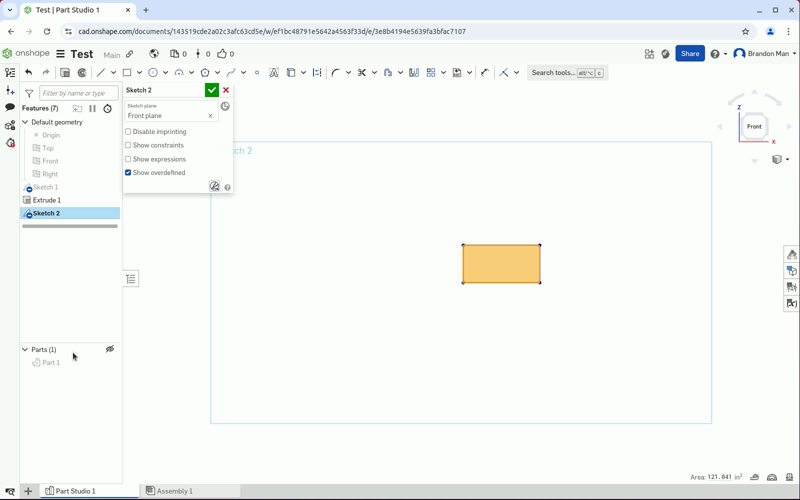
key(shift+e)
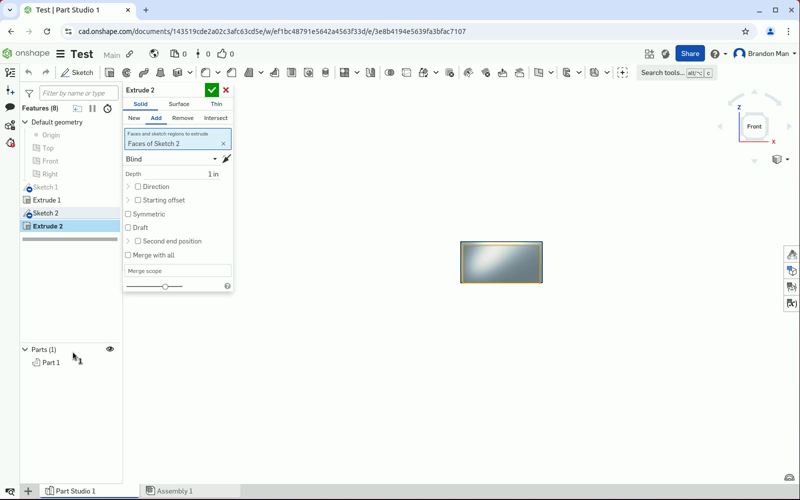
mouse_move(143, 106)
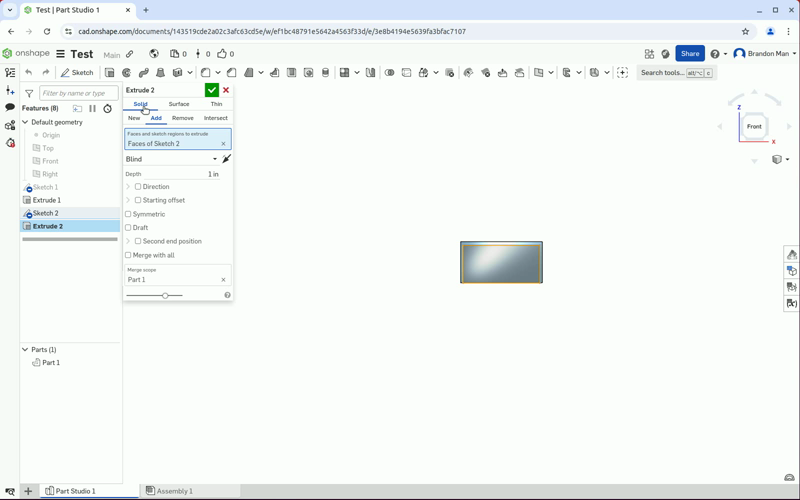
click(143, 106)
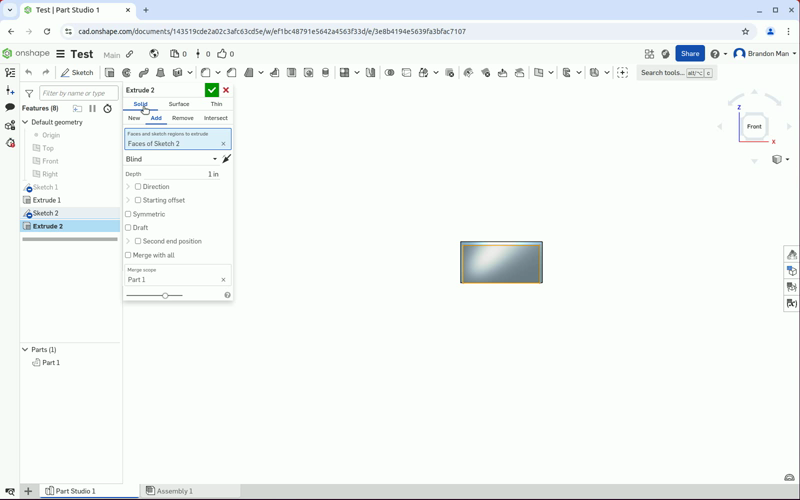
mouse_move(186, 120)
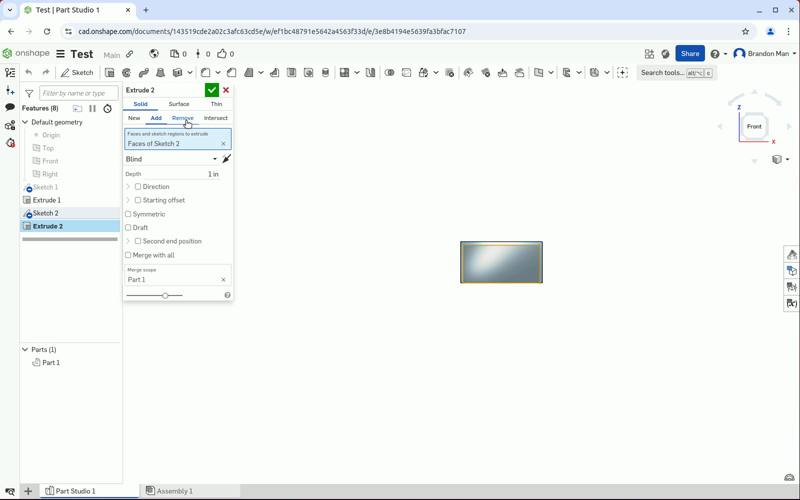
click(186, 120)
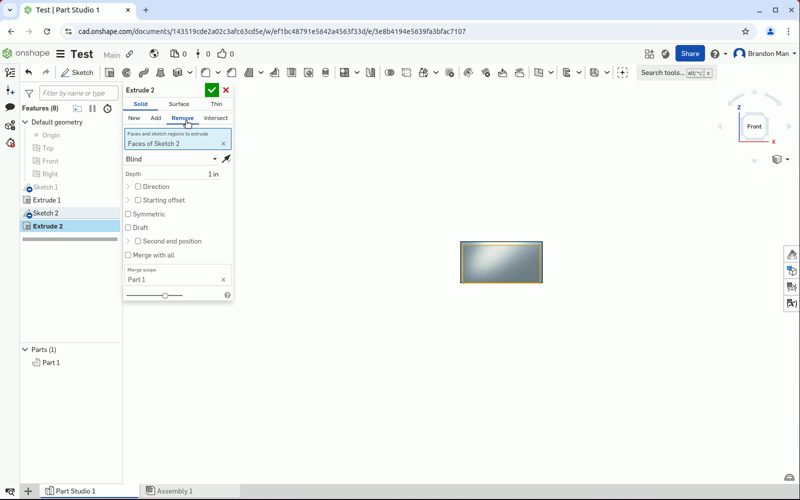
key(tab, 4)
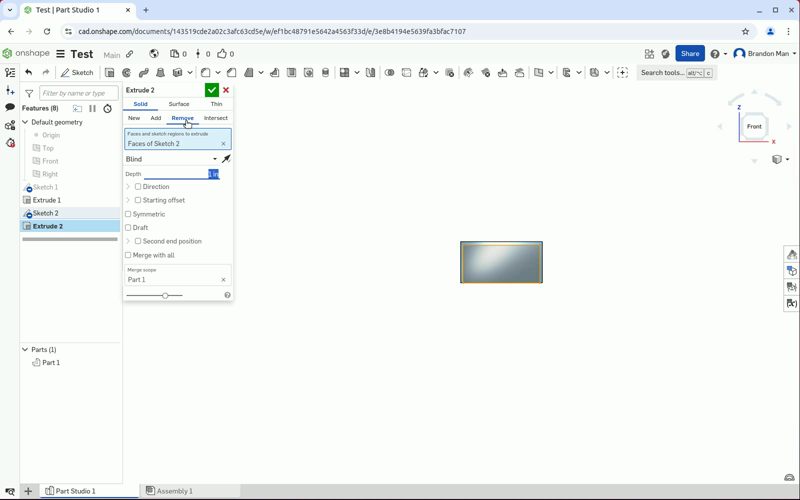
text(22.868)
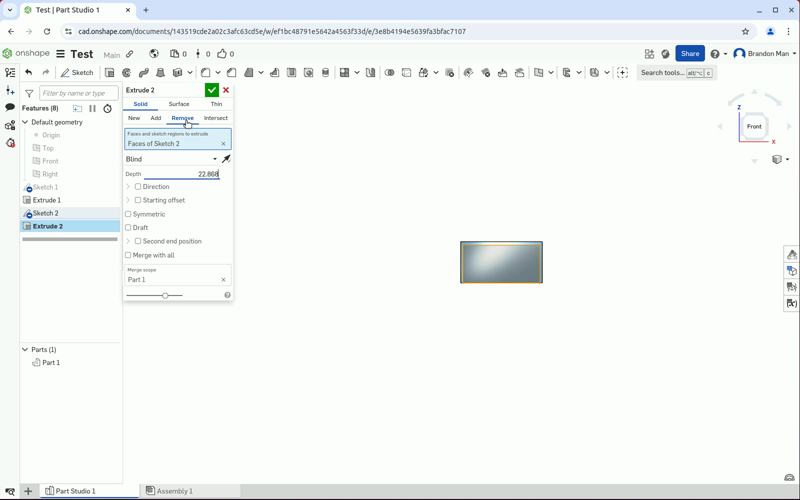
key(tab, 6)
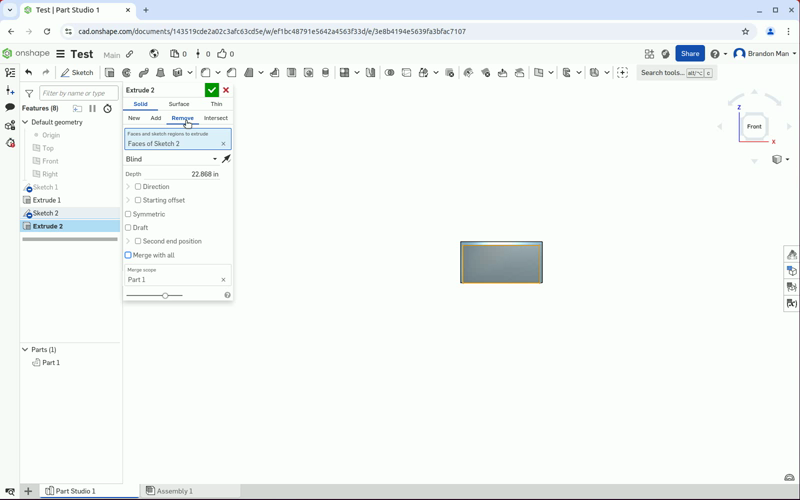
key(space)
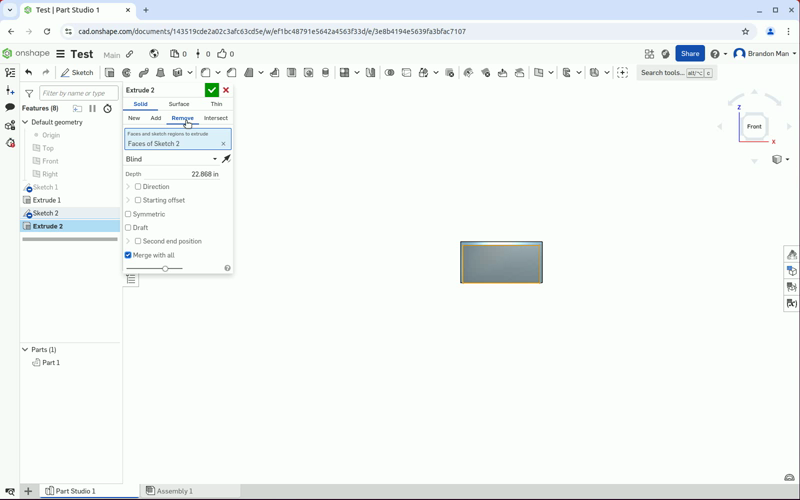
key(enter)
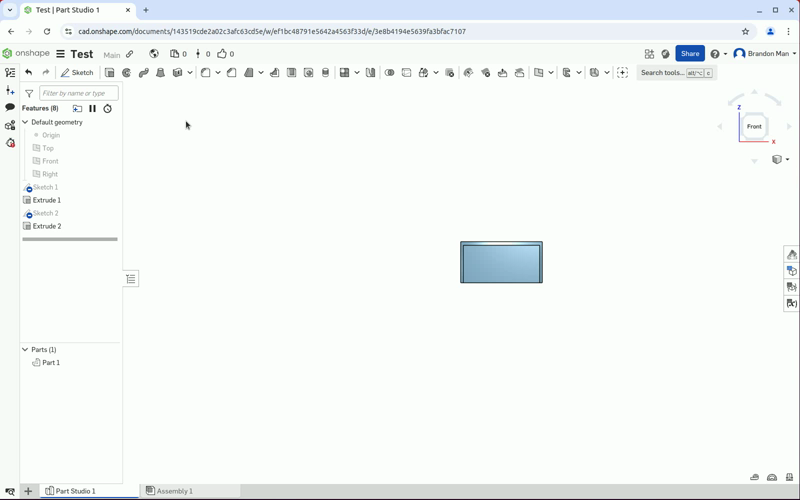
key(shift+h)
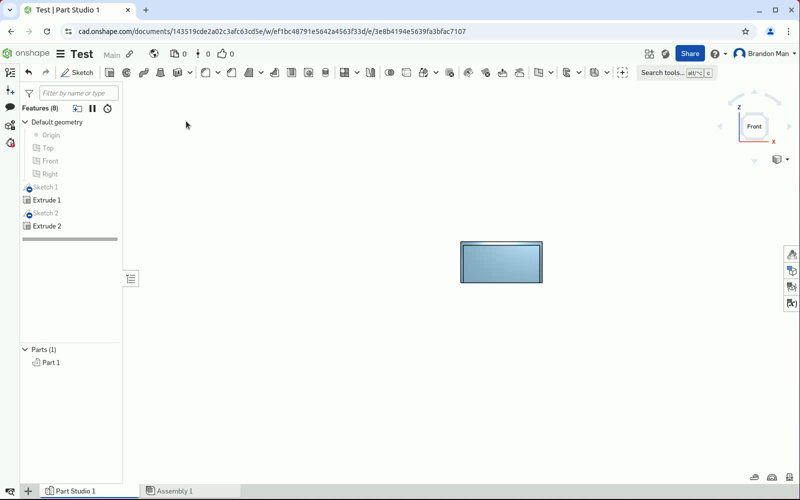
key(shift+h)
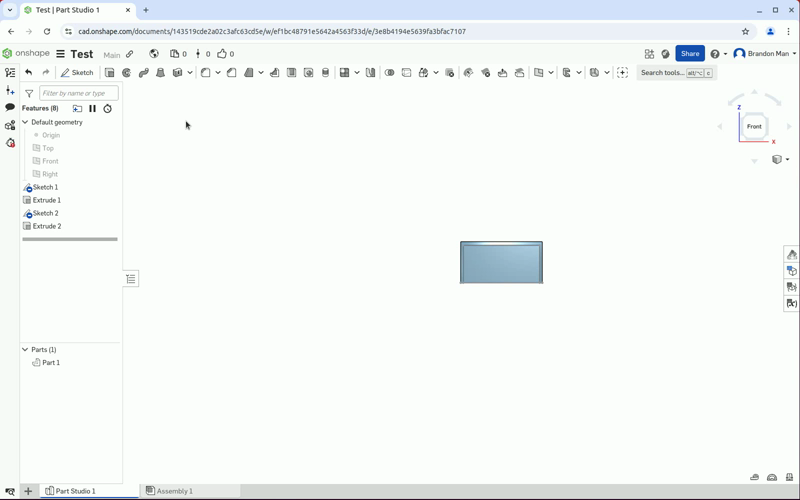
key(shift+7)
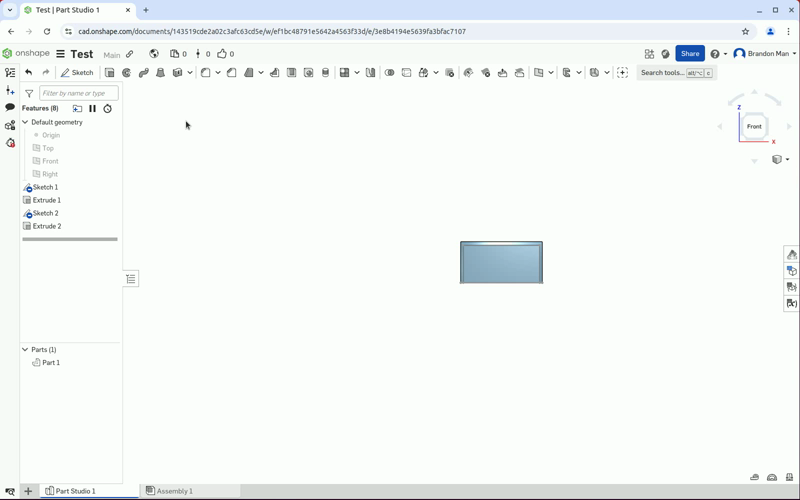
key(left, 2)
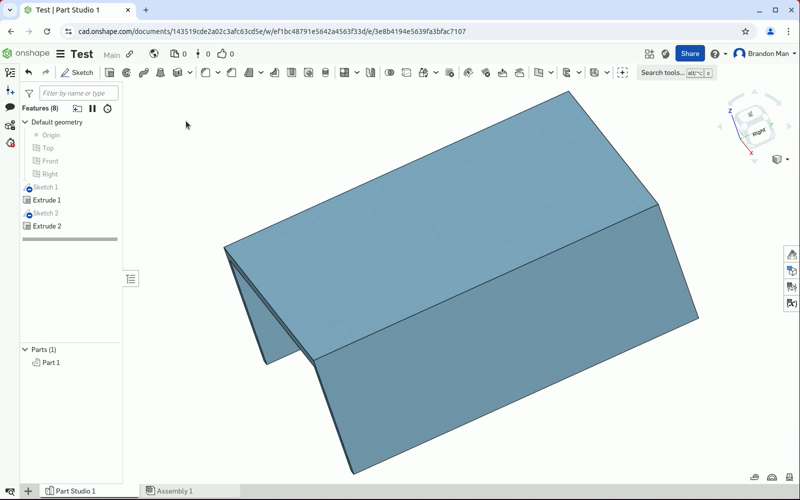
key(down, 2)
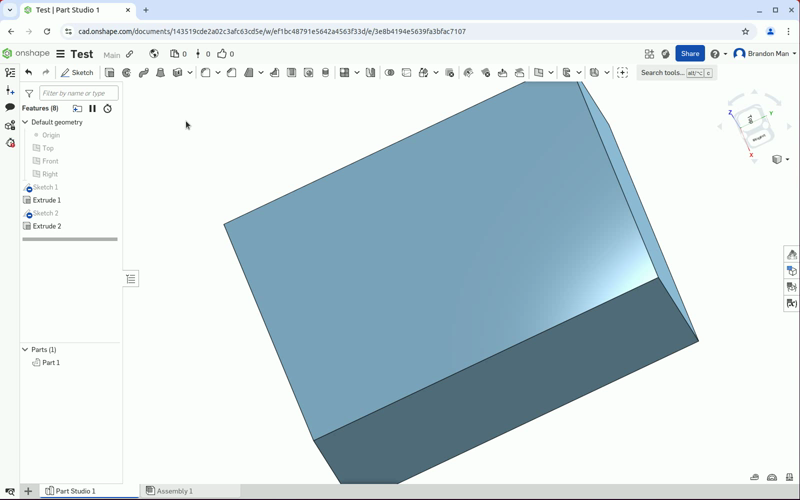
key(up, 2)
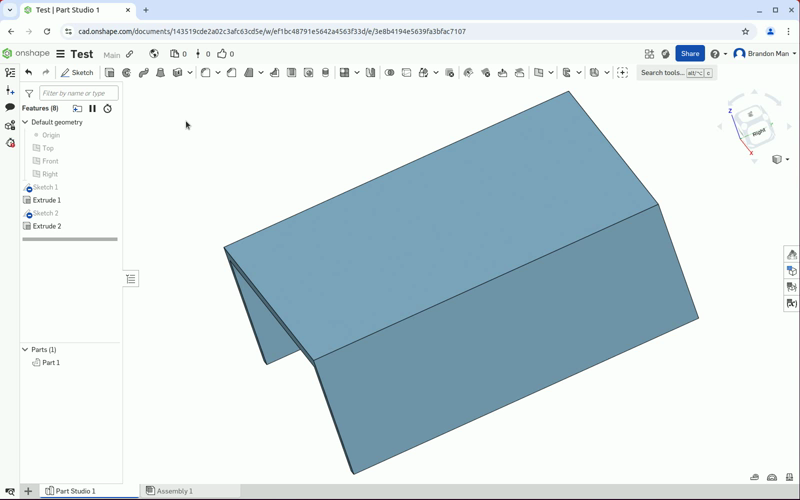
key(right, 2)
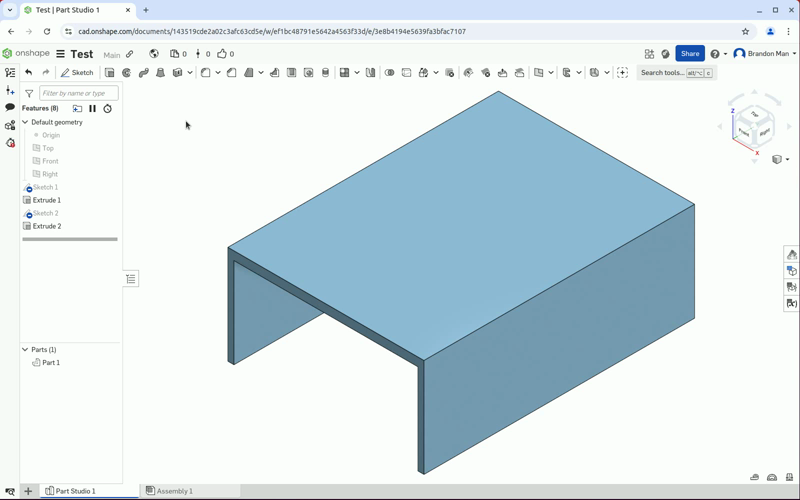
mouse_move(73, 189)
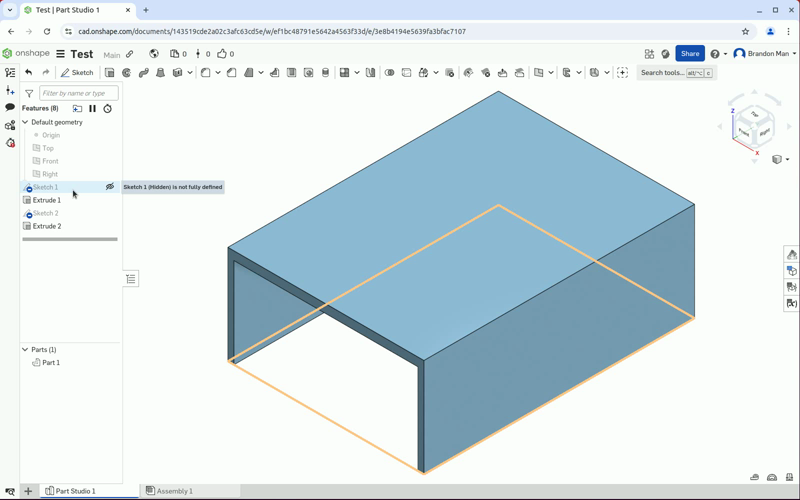
click(73, 189)